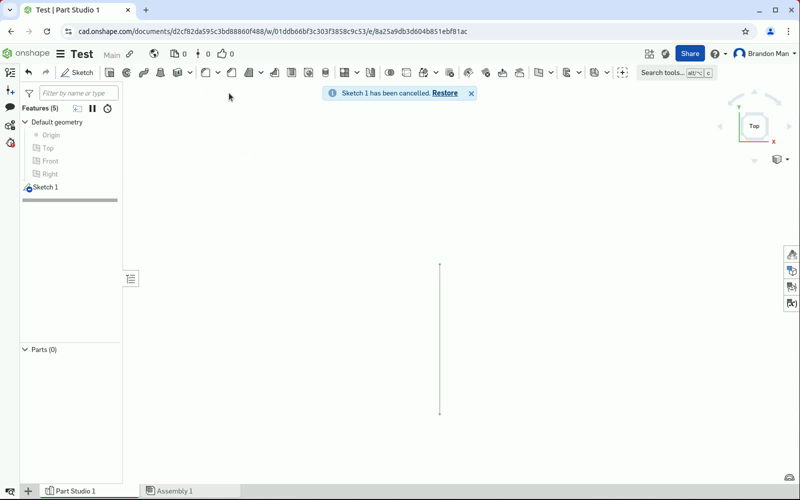
key(shift+h)
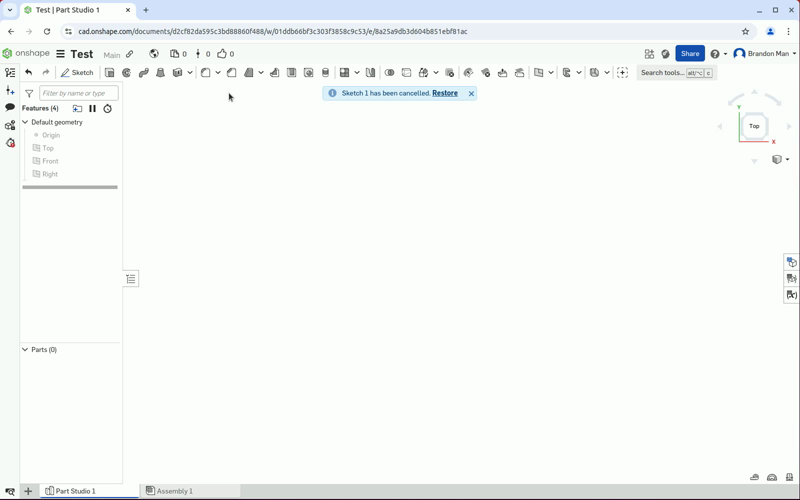
mouse_move(73, 352)
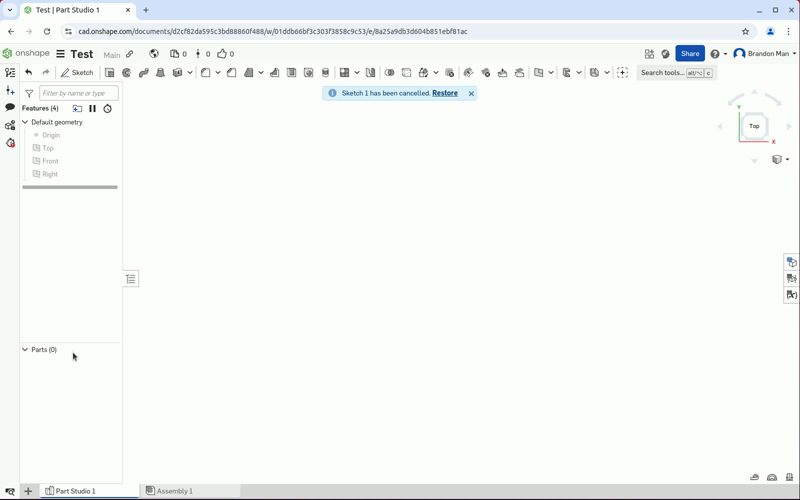
key(y)
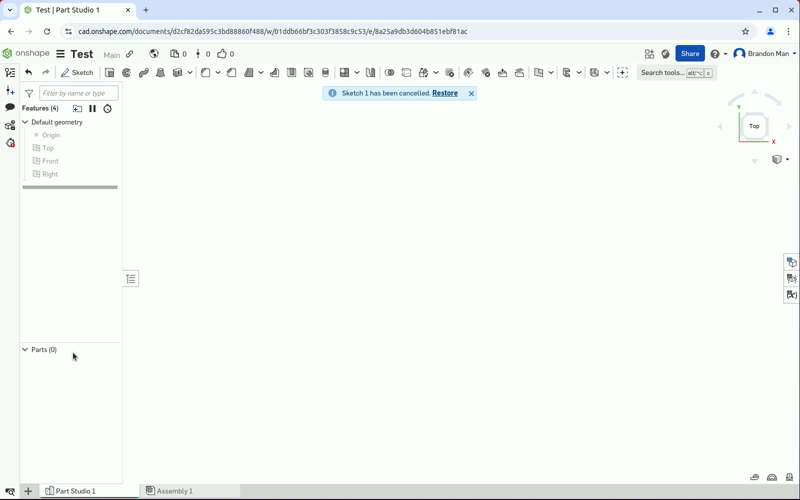
key(shift+p)
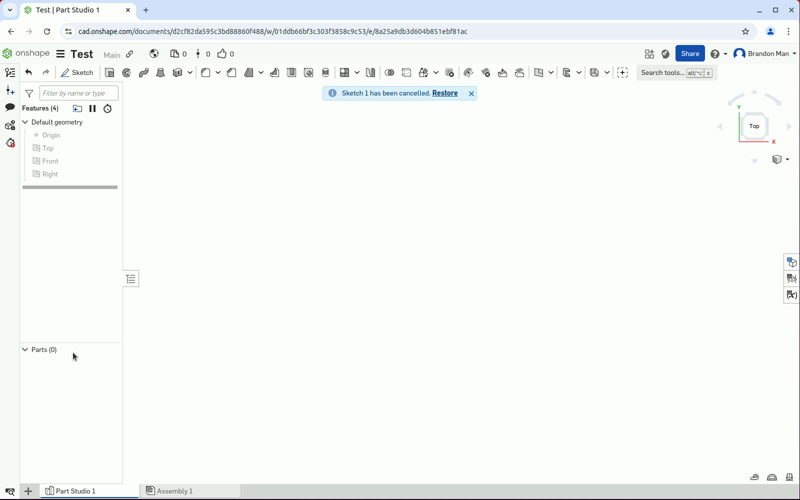
key(space)
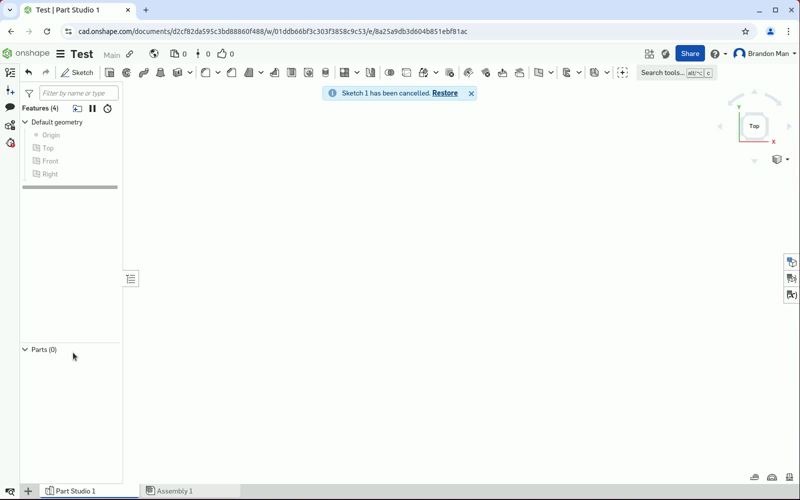
key_down(shift)
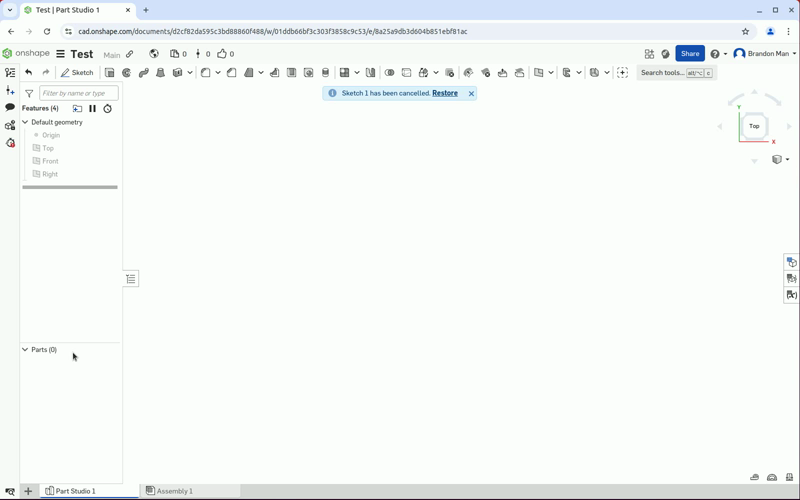
key(up)
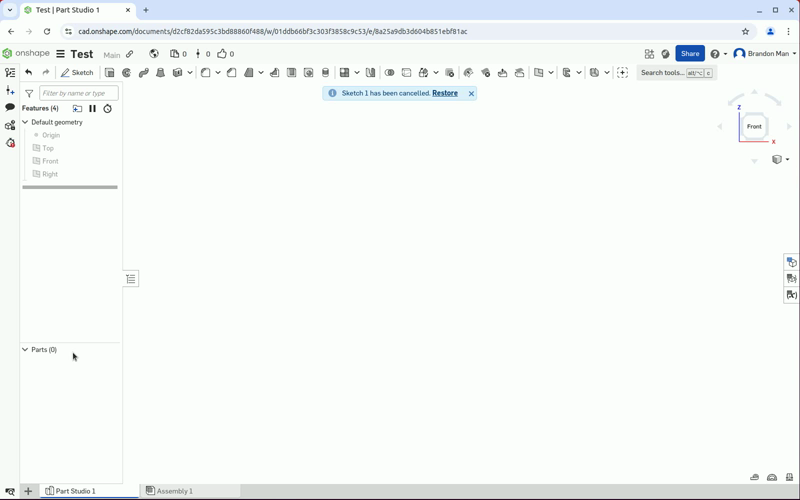
key_up(shift)
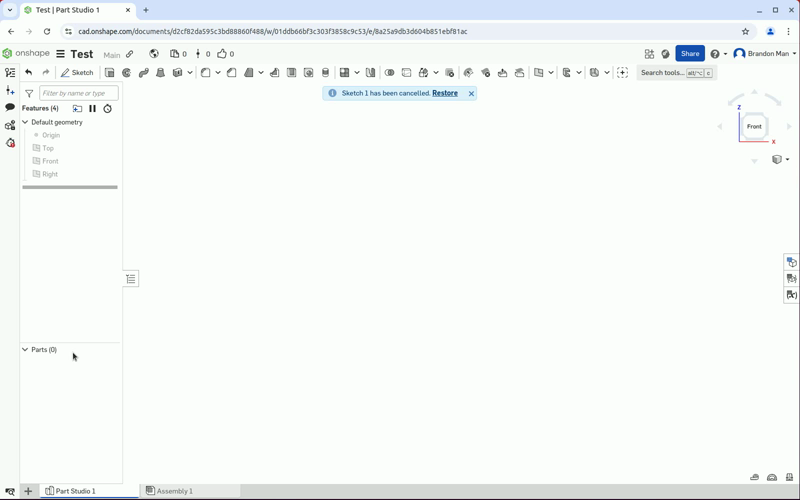
mouse_move(73, 352)
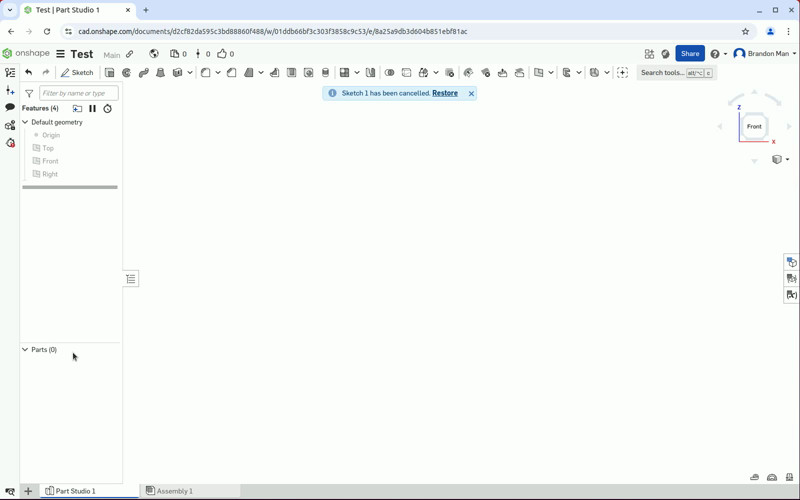
key(shift+y)
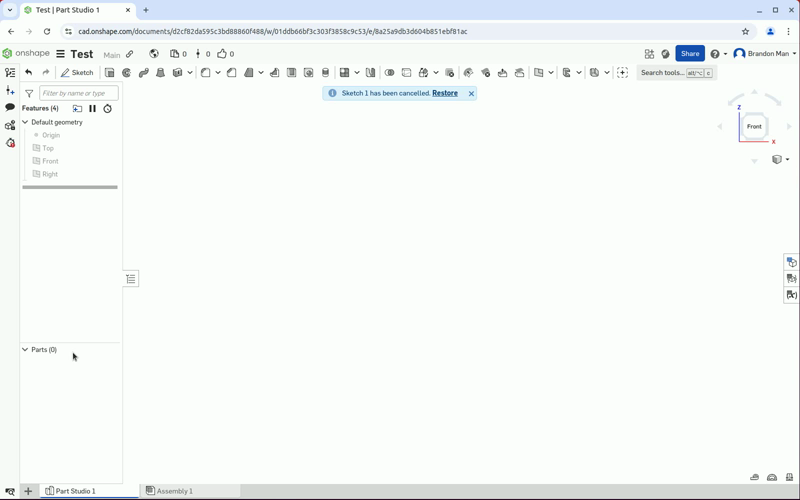
key(shift+s)
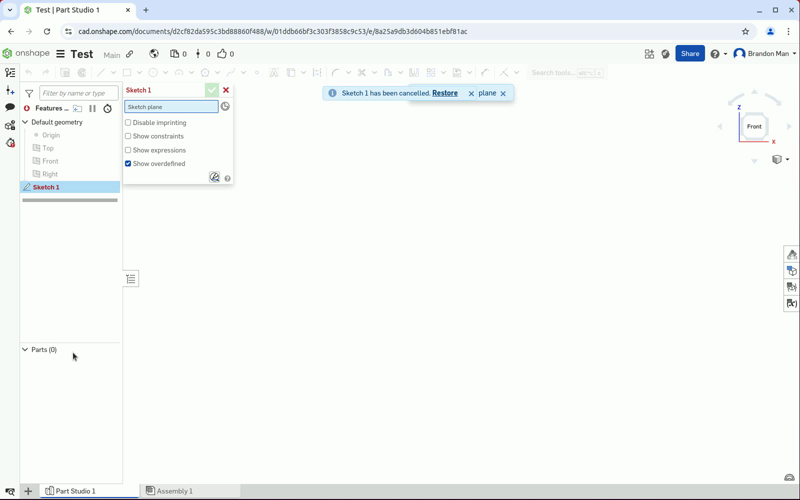
mouse_move(73, 163)
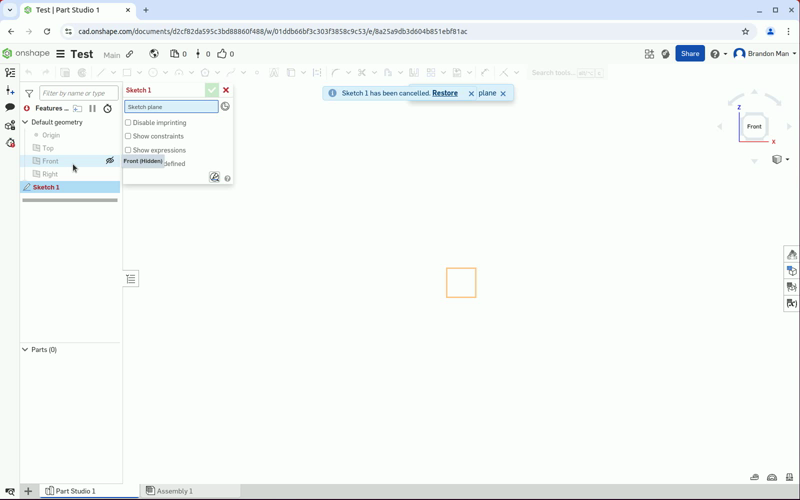
click(73, 163)
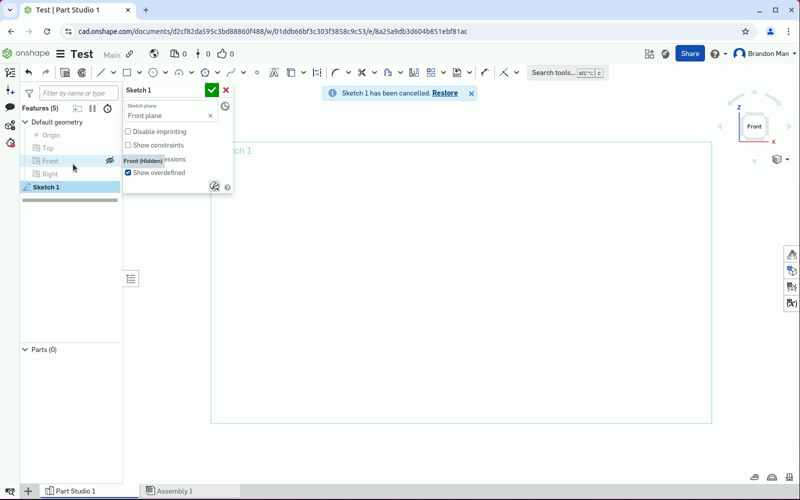
mouse_move(73, 352)
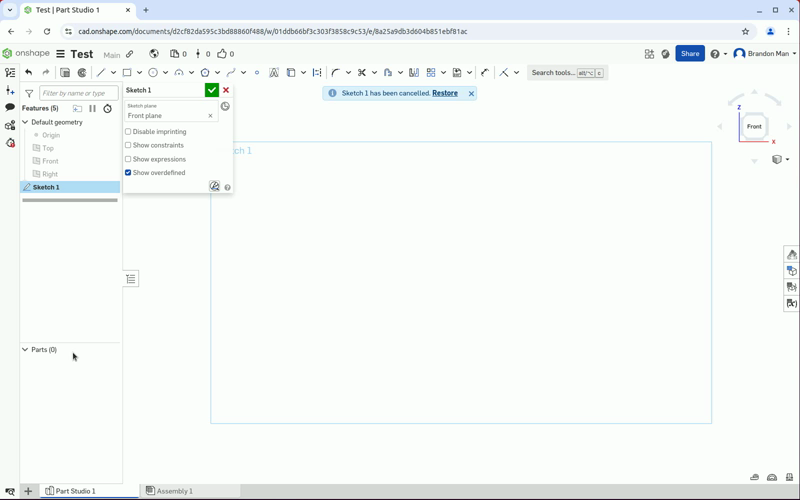
key(y)
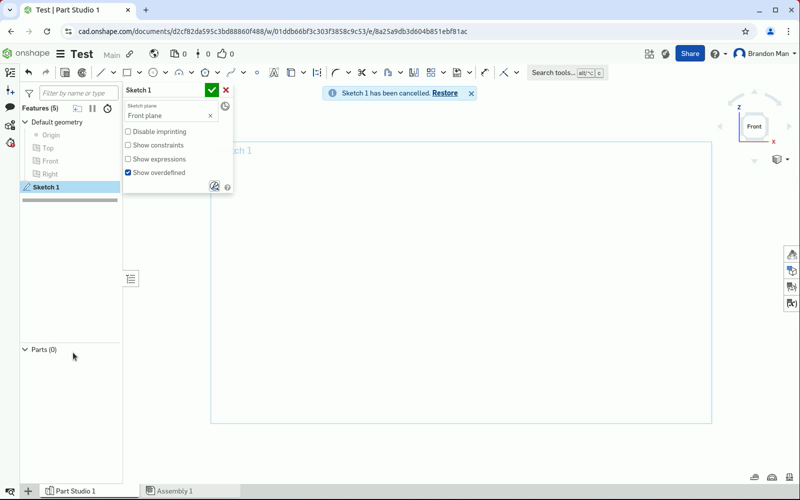
key(l)
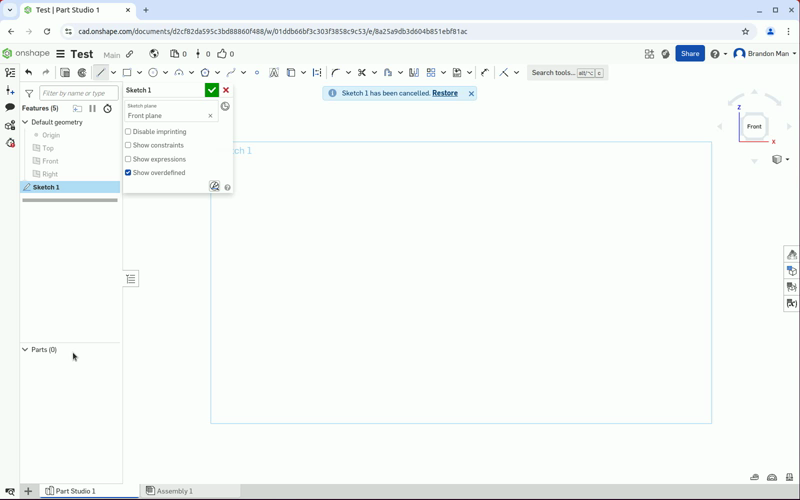
key_down(shift)
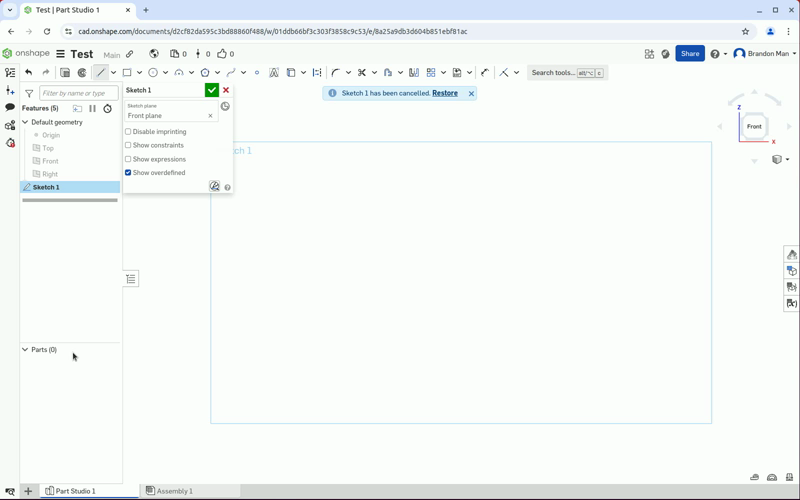
mouse_move(379, 282)
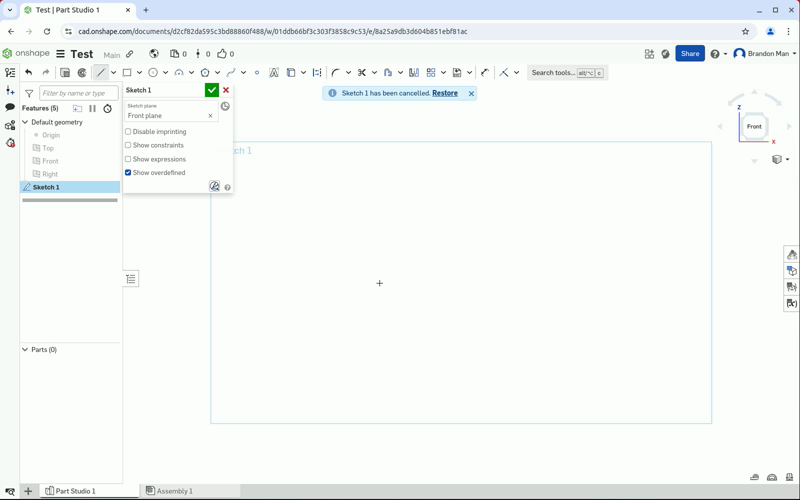
click(379, 282)
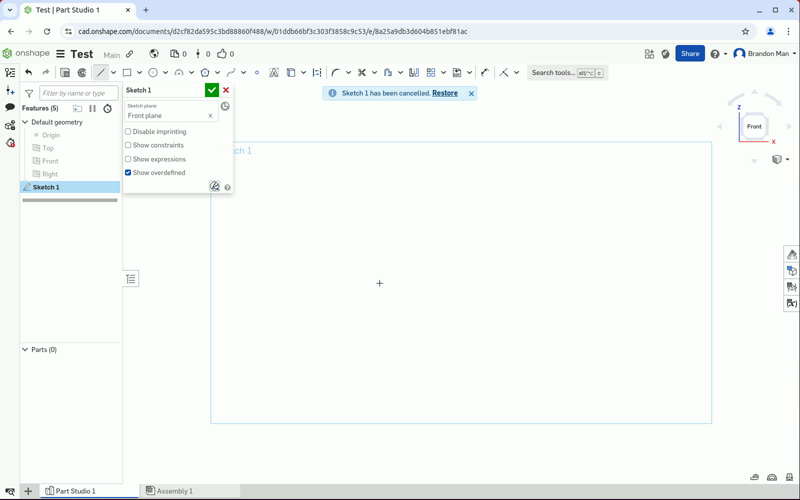
key_up(shift)
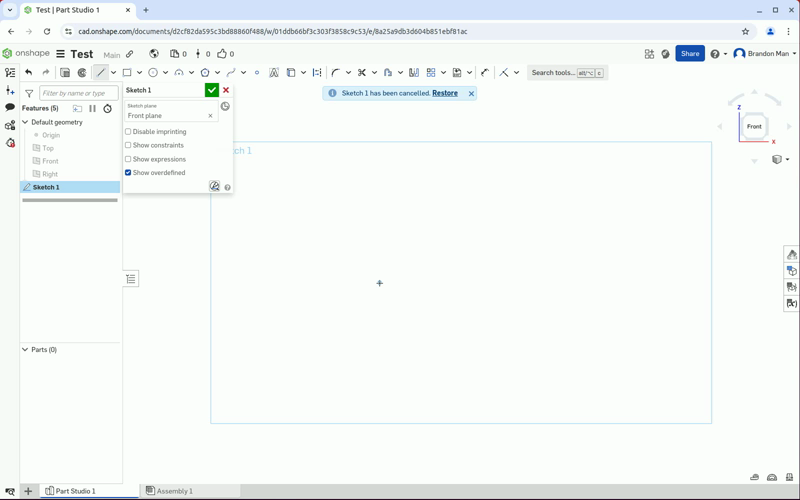
key_down(shift)
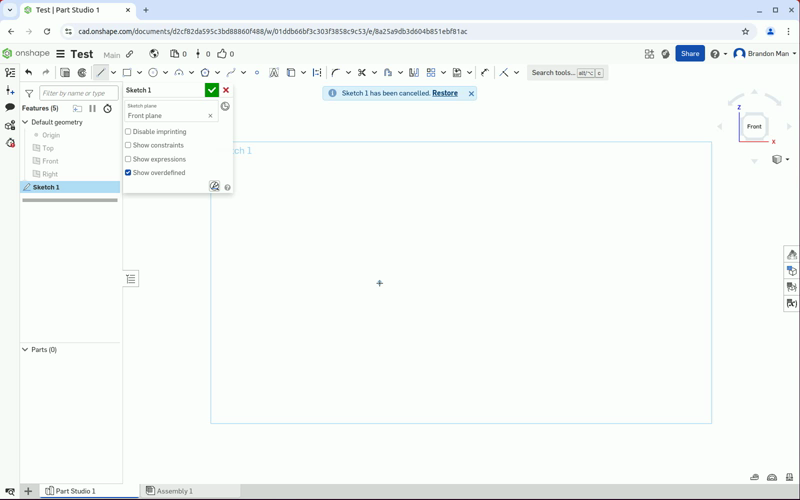
mouse_move(409, 282)
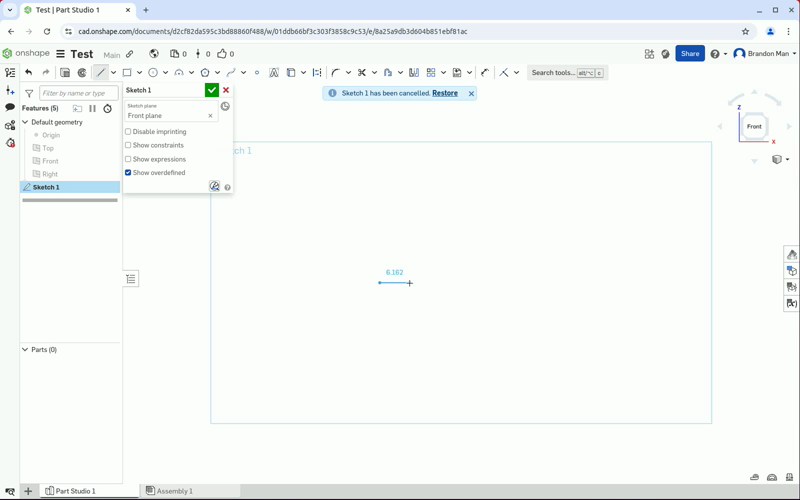
mouse_move(381, 289)
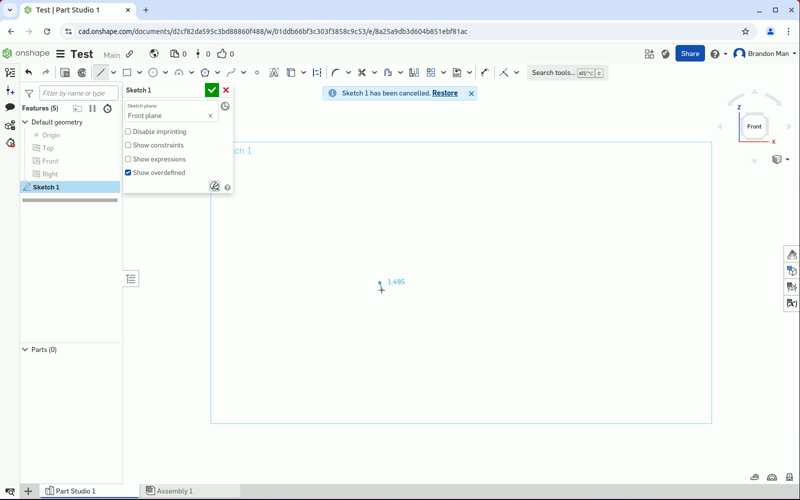
scroll(6)
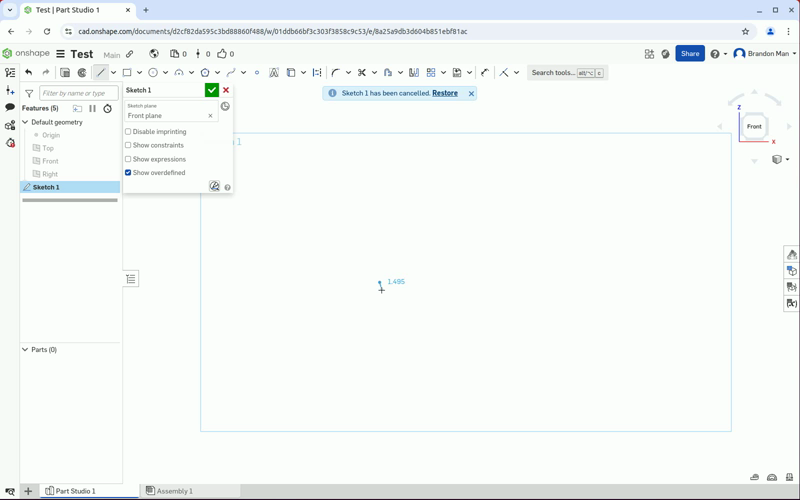
scroll(6)
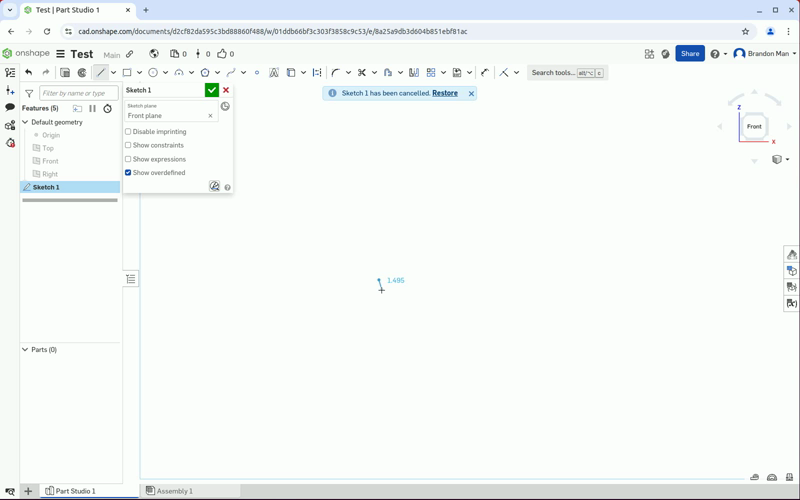
scroll(6)
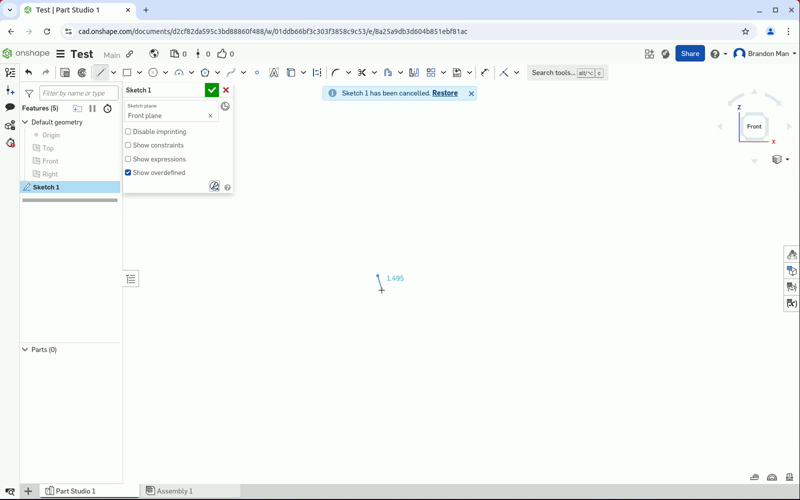
scroll(6)
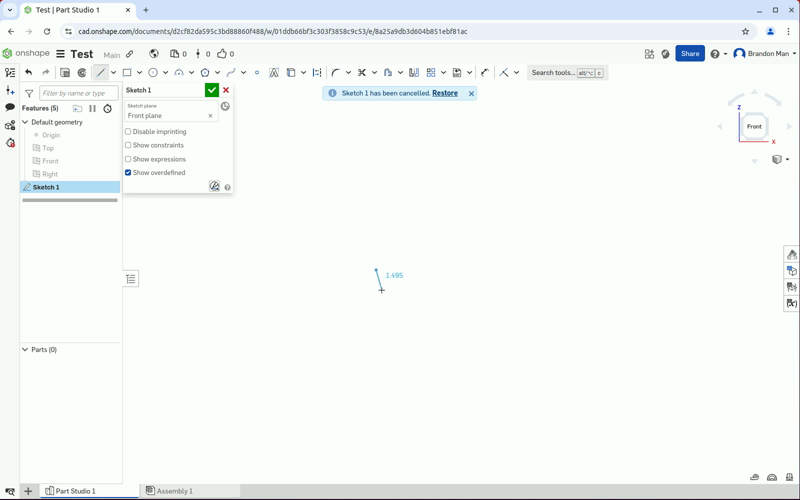
scroll(6)
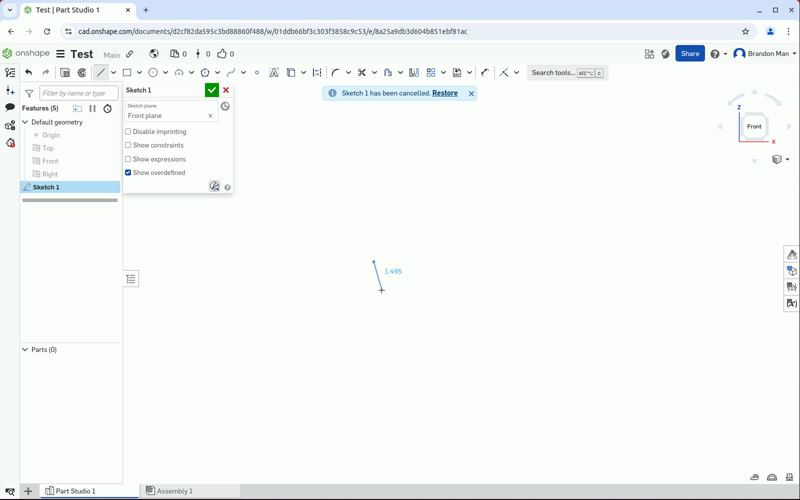
scroll(6)
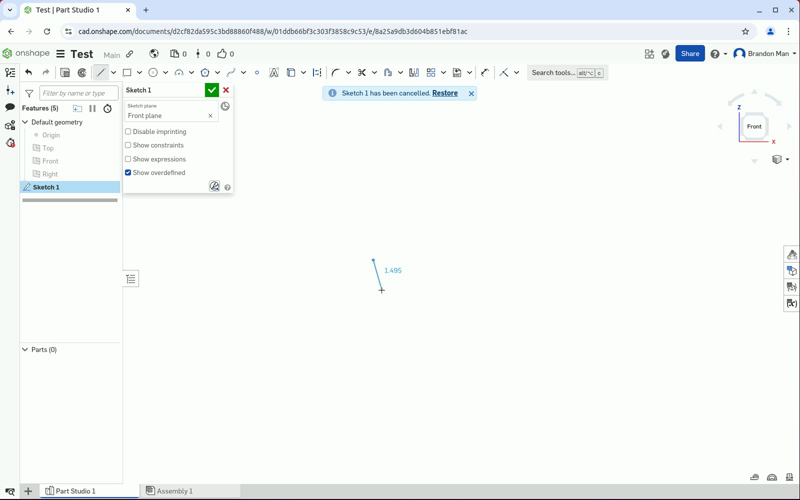
scroll(6)
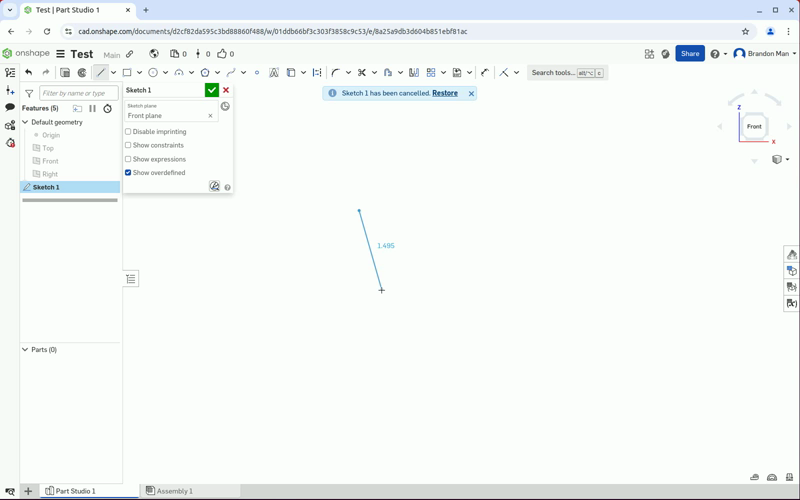
click(381, 289)
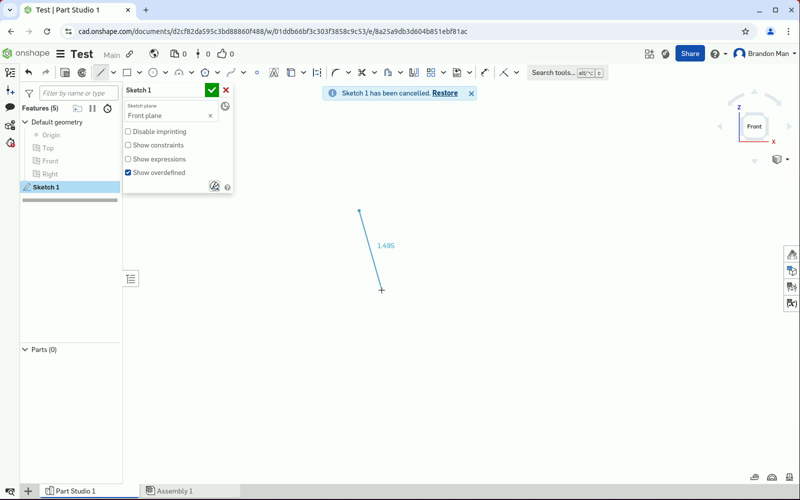
scroll(-6)
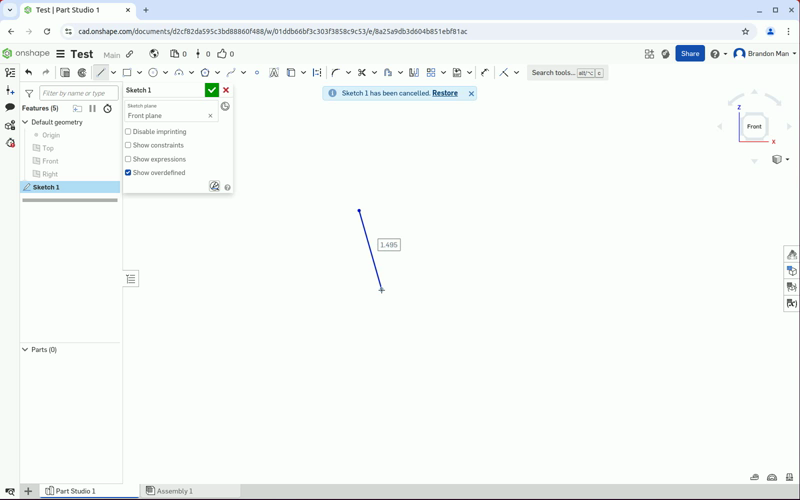
scroll(-6)
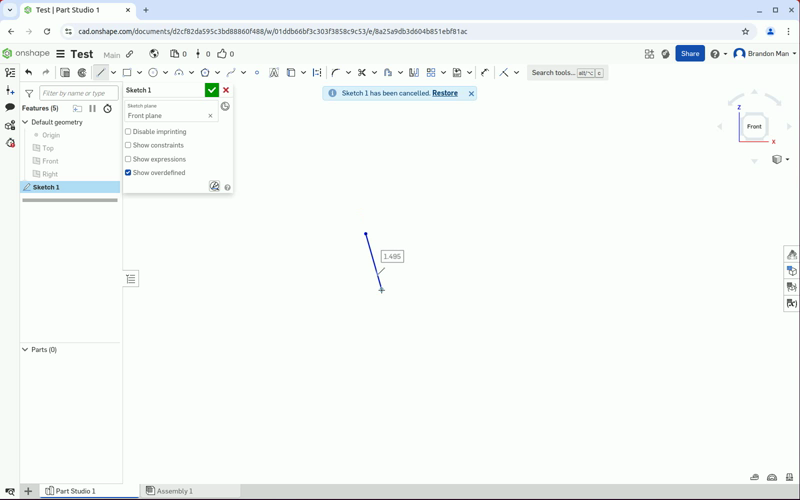
scroll(-6)
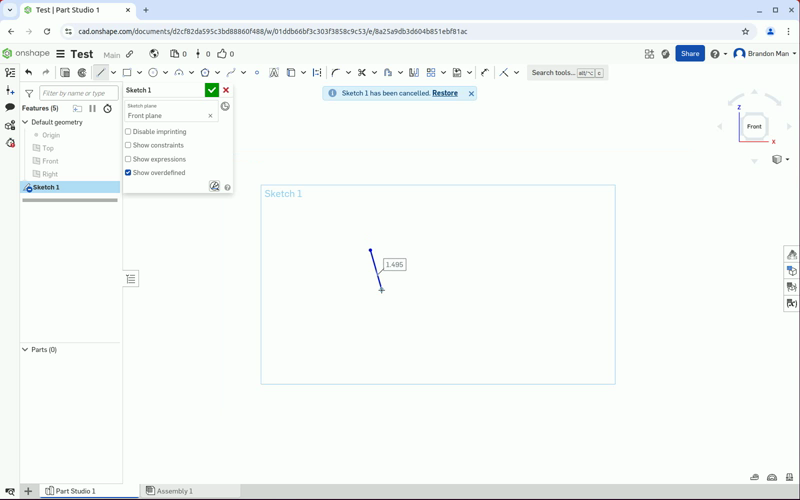
scroll(-6)
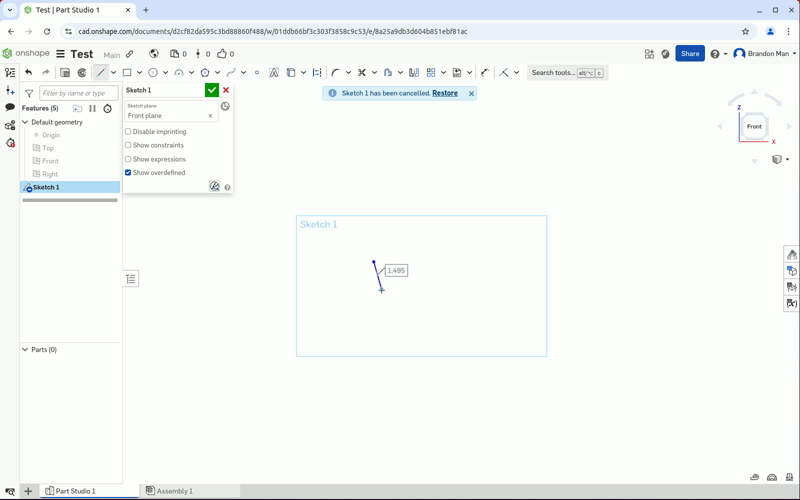
scroll(-6)
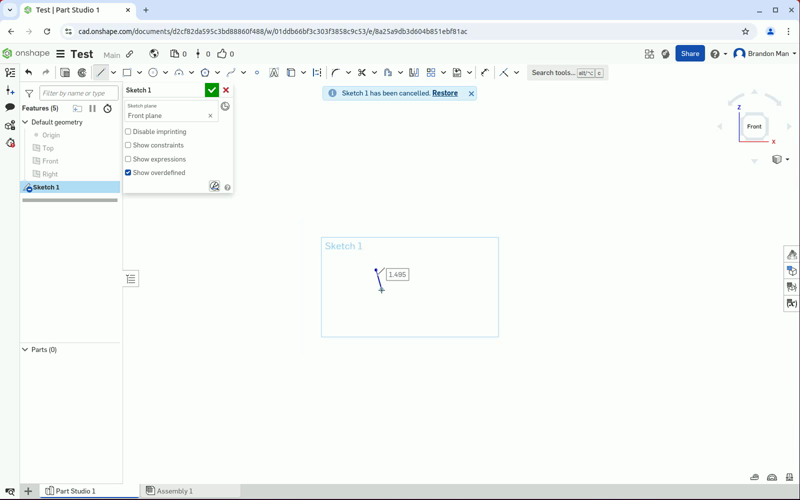
scroll(-6)
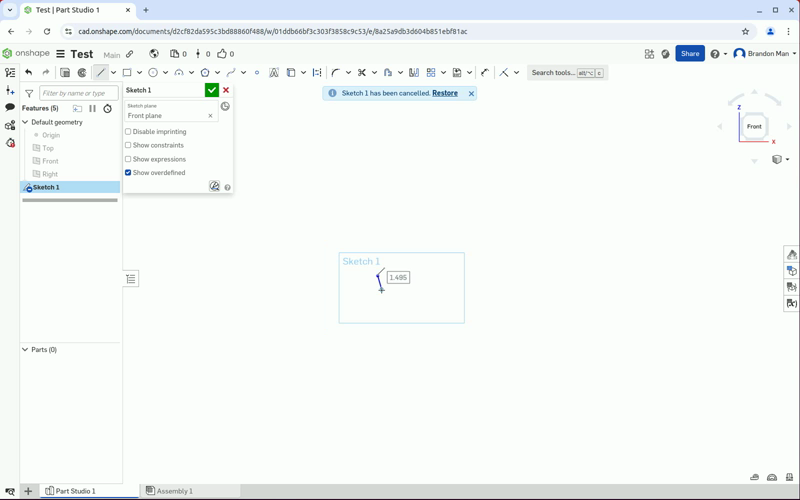
scroll(-6)
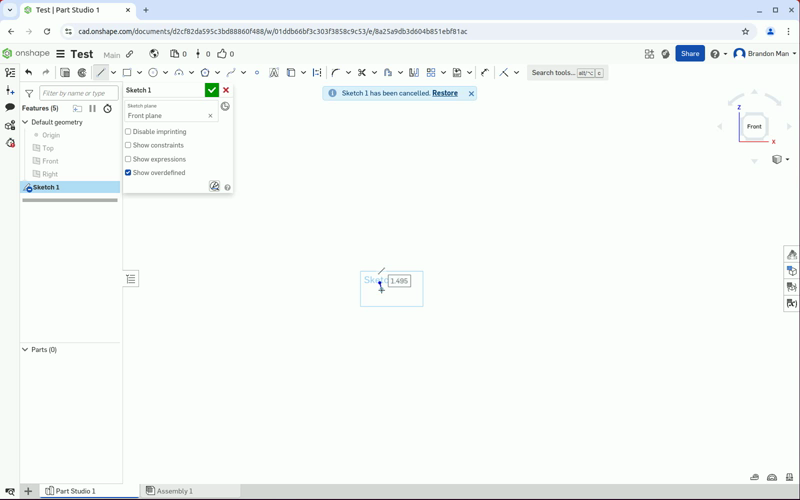
key_up(shift)
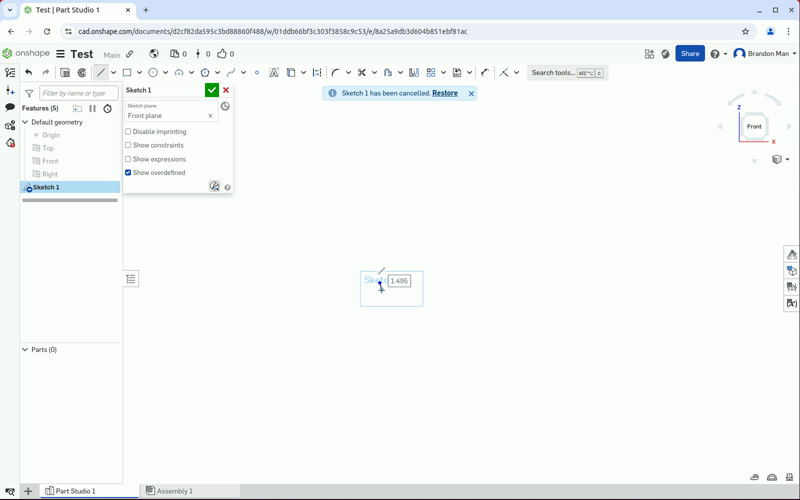
key_down(shift)
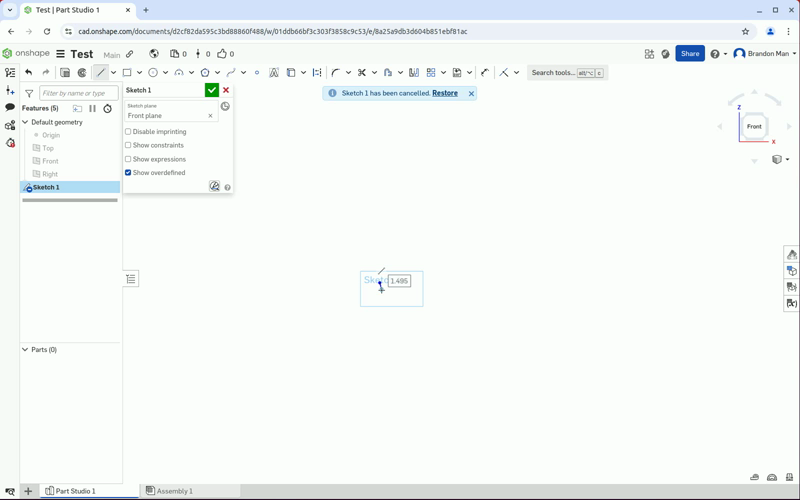
mouse_move(540, 289)
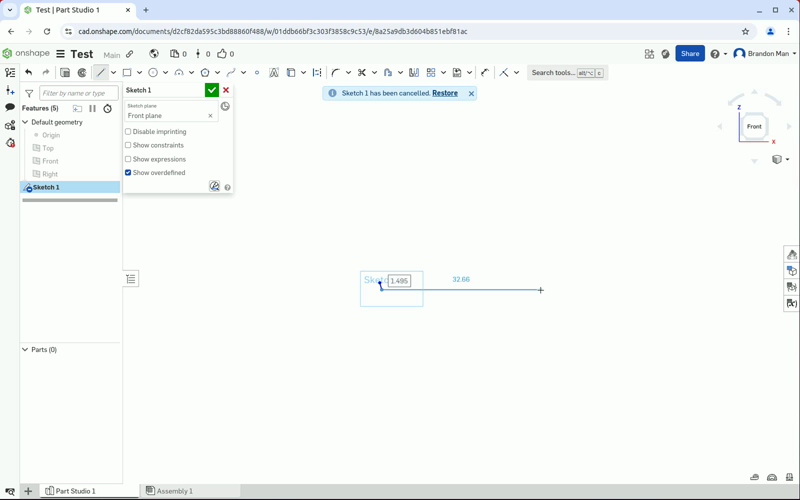
click(540, 289)
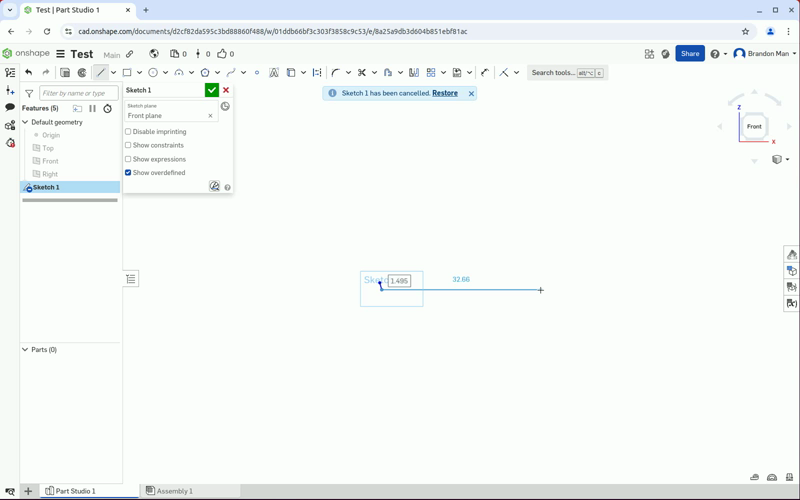
key_up(shift)
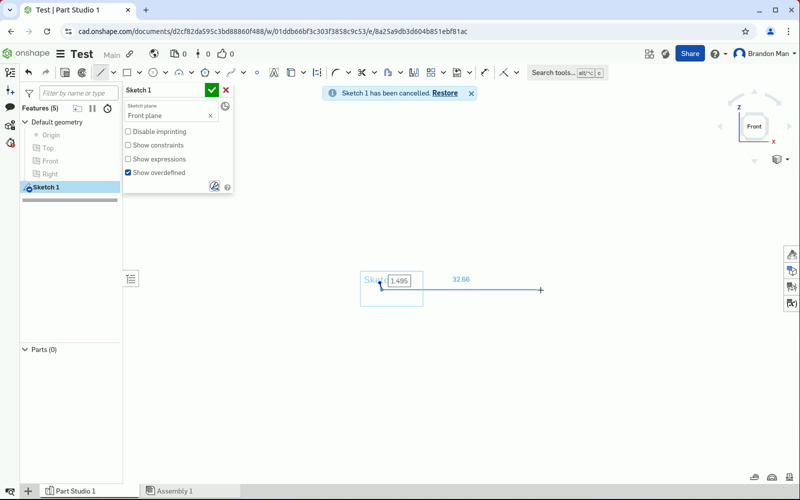
key_down(shift)
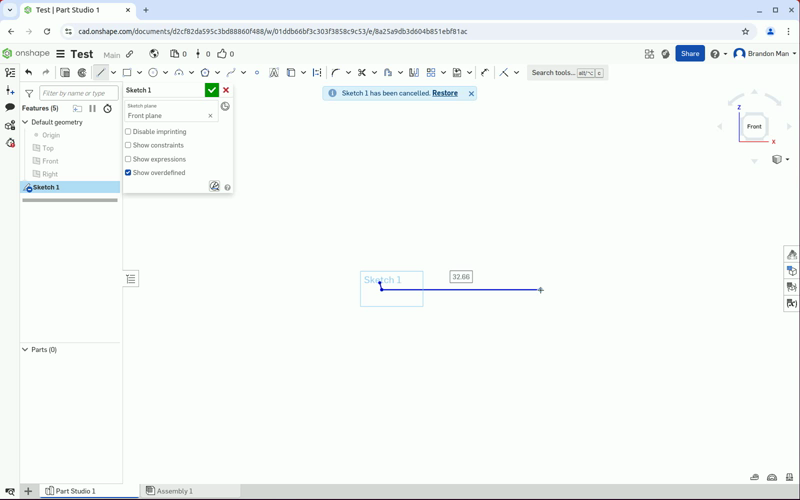
mouse_move(570, 289)
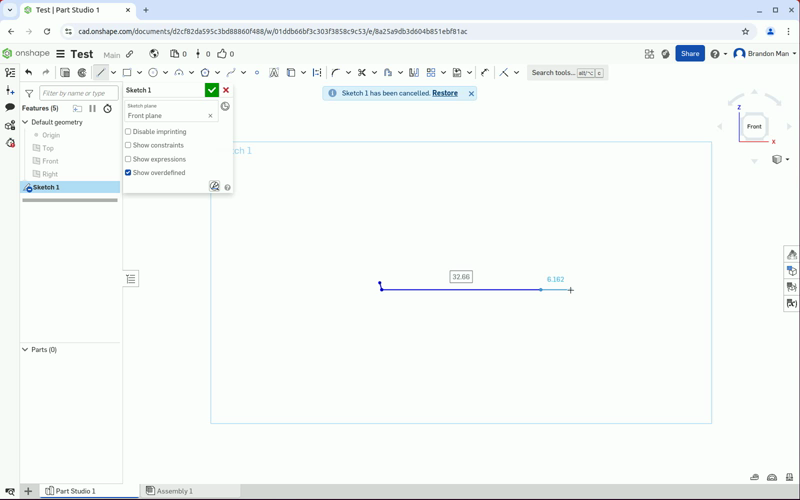
mouse_move(542, 282)
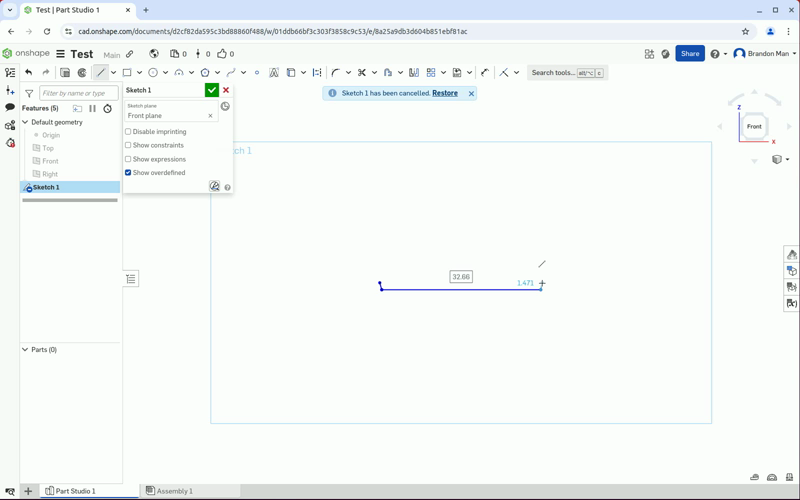
scroll(6)
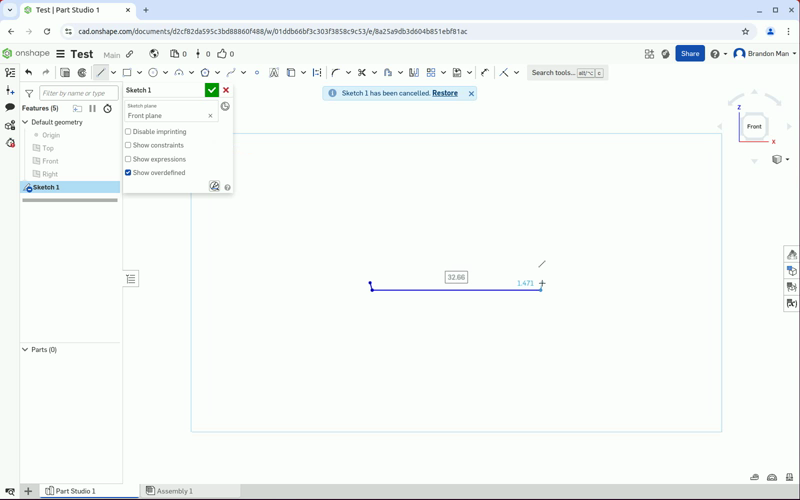
scroll(6)
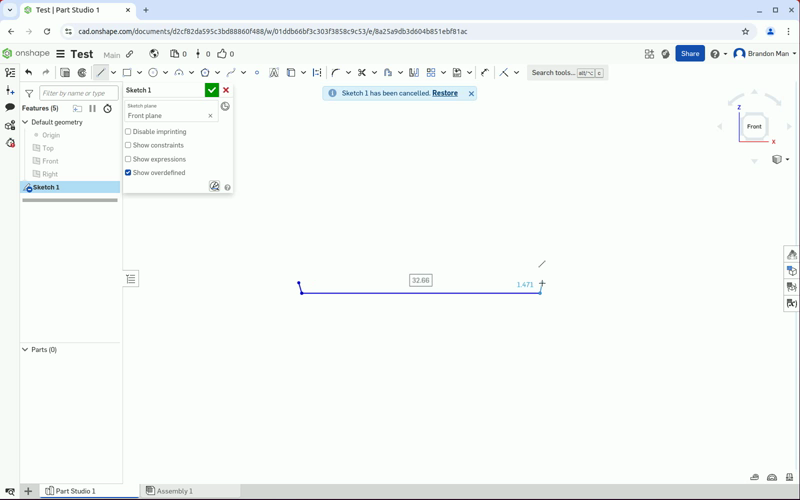
scroll(6)
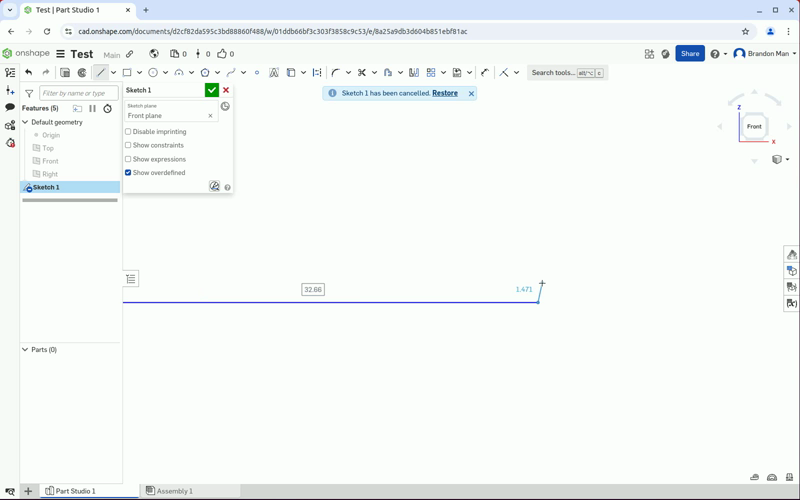
scroll(6)
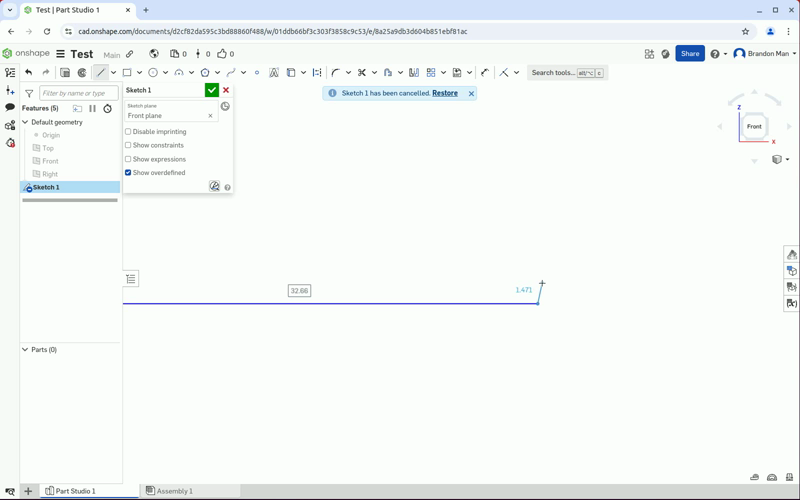
scroll(6)
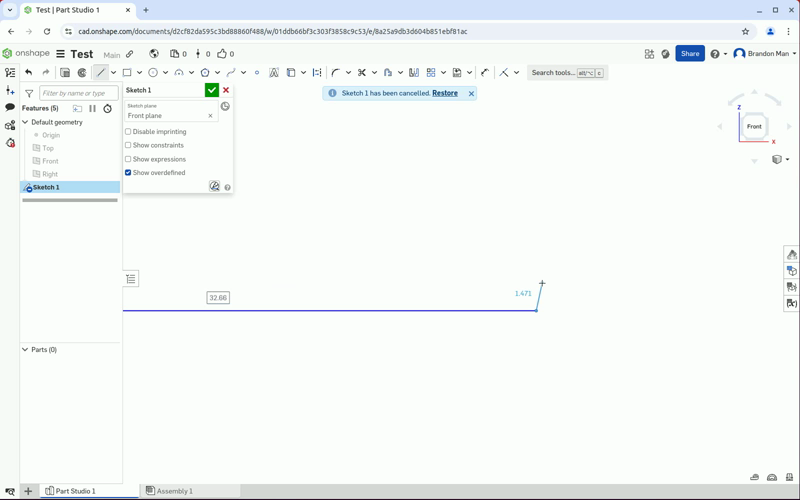
scroll(6)
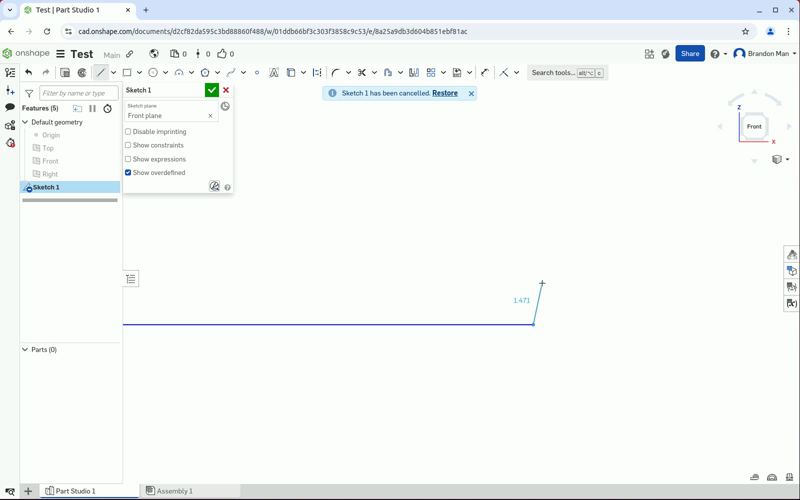
scroll(6)
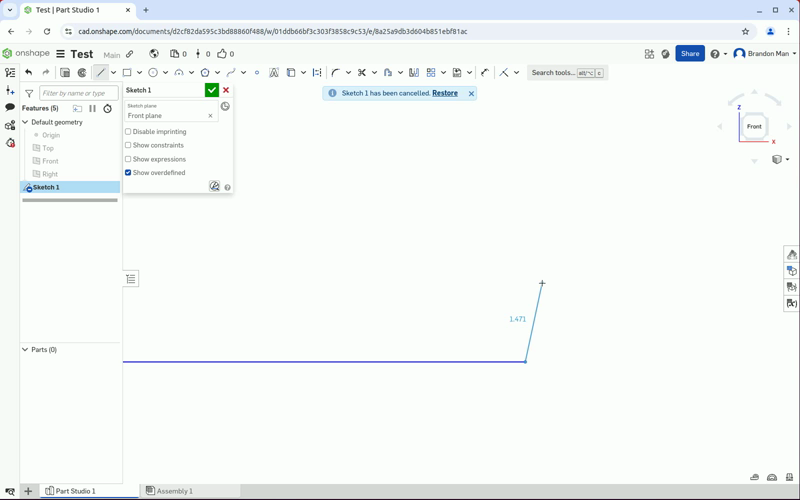
click(542, 282)
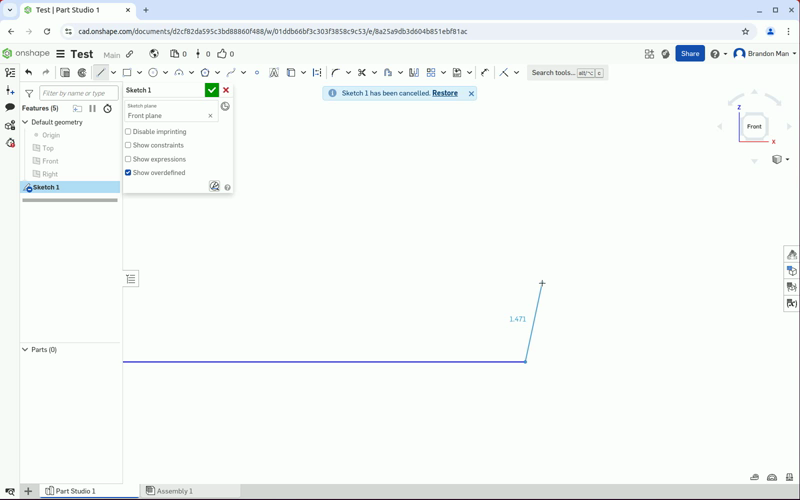
scroll(-6)
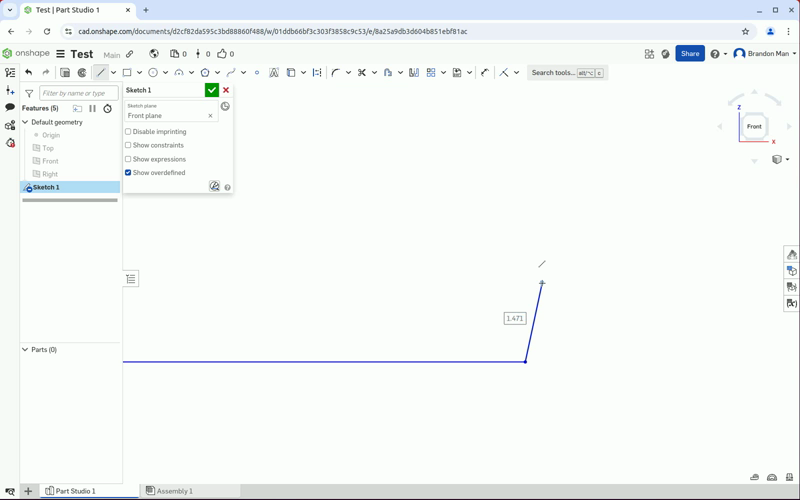
scroll(-6)
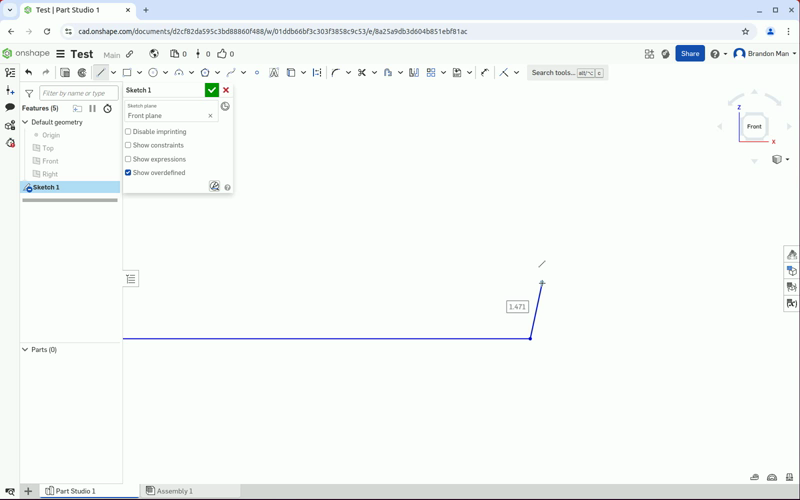
scroll(-6)
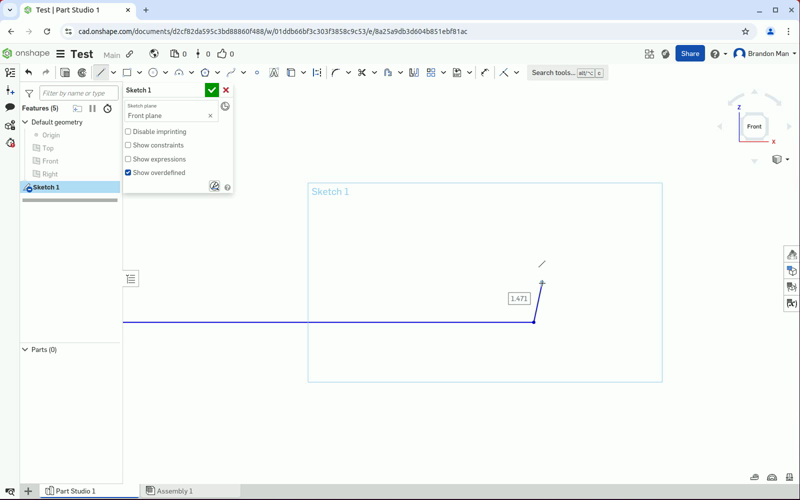
scroll(-6)
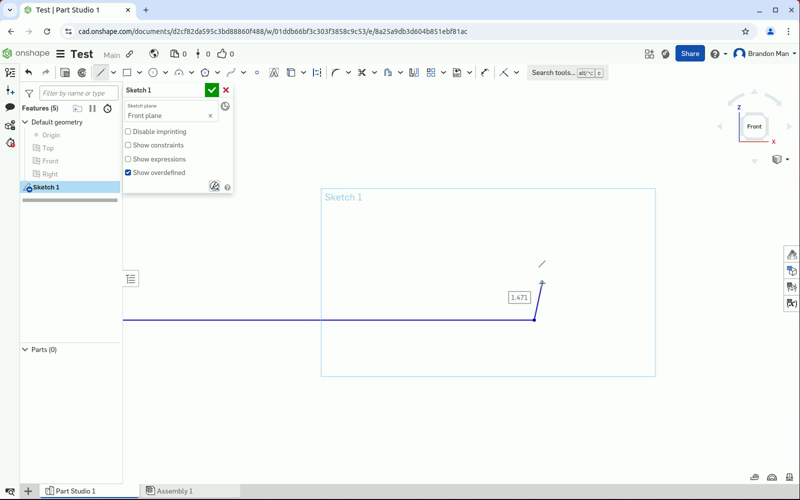
scroll(-6)
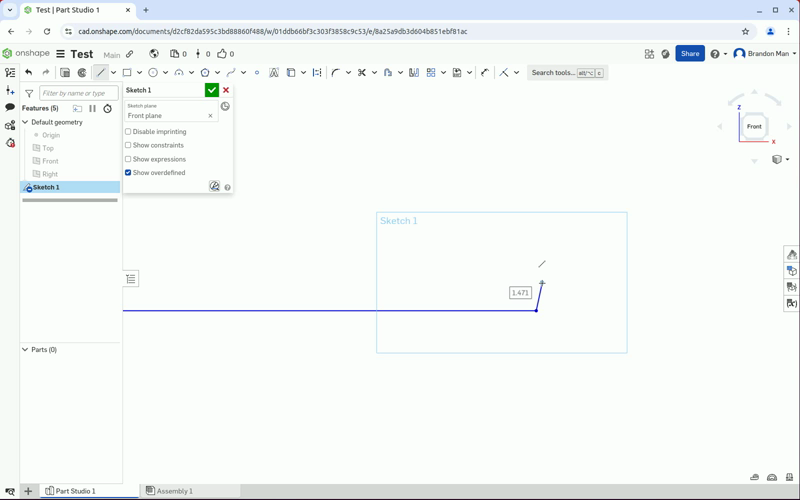
scroll(-6)
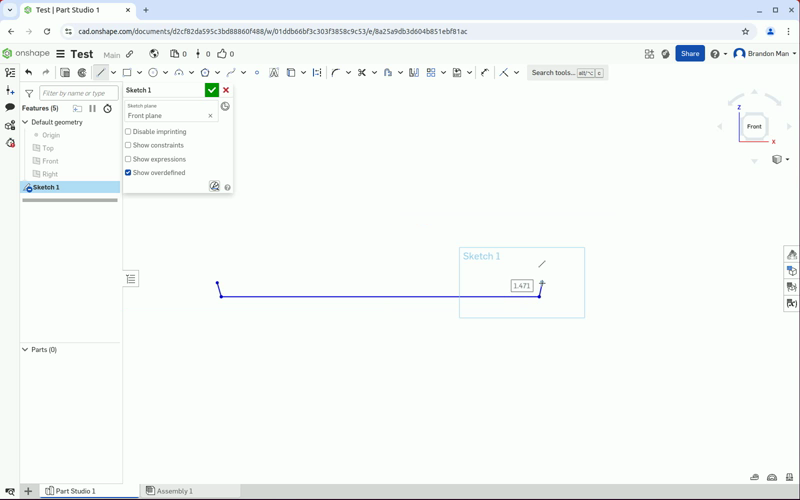
scroll(-6)
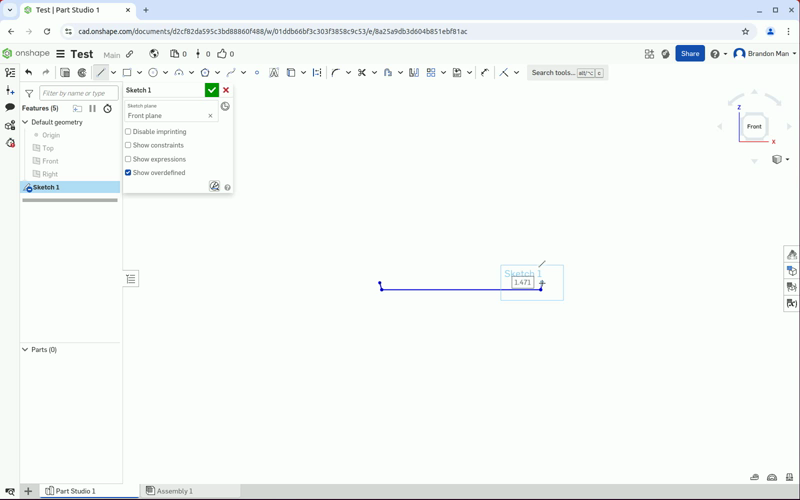
key_up(shift)
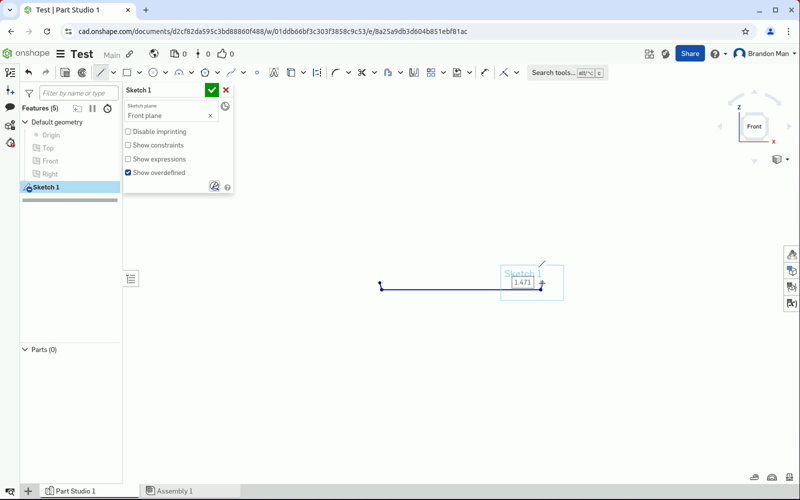
key_down(shift)
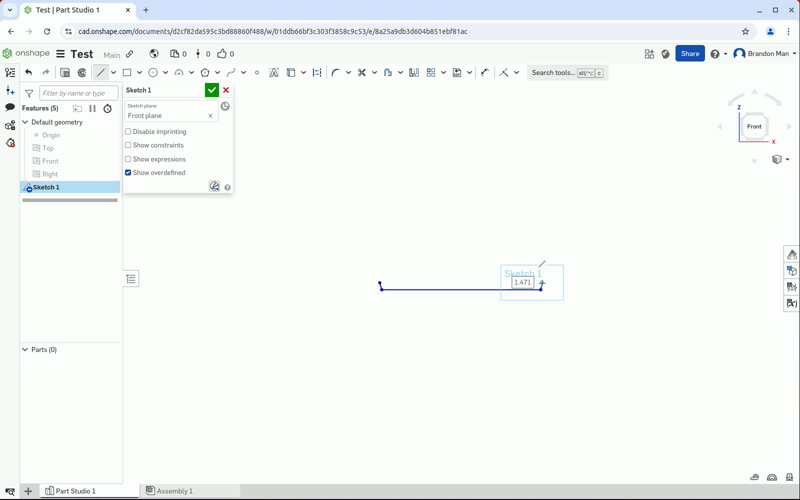
mouse_move(379, 282)
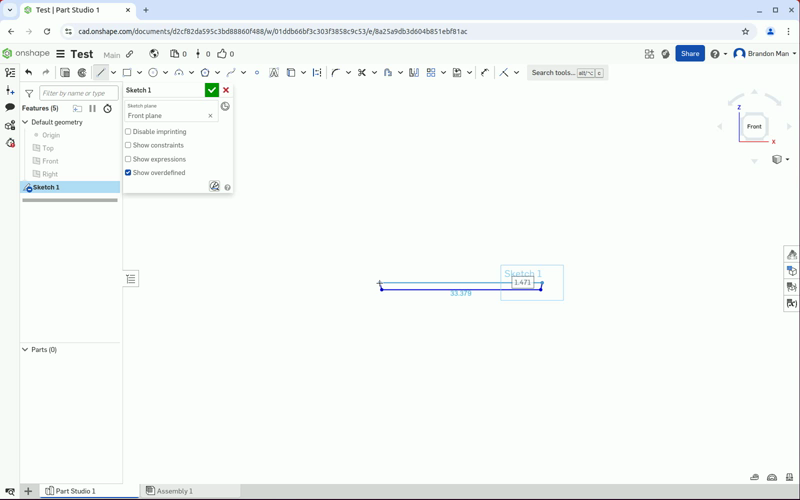
key_up(shift)
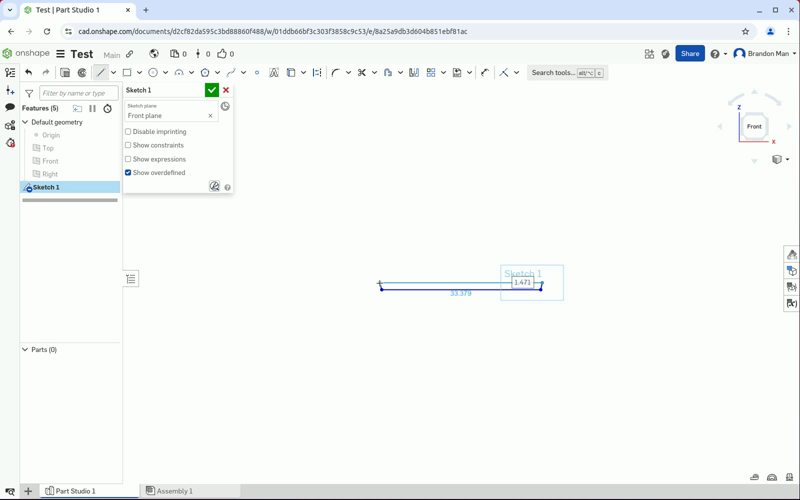
click(379, 282)
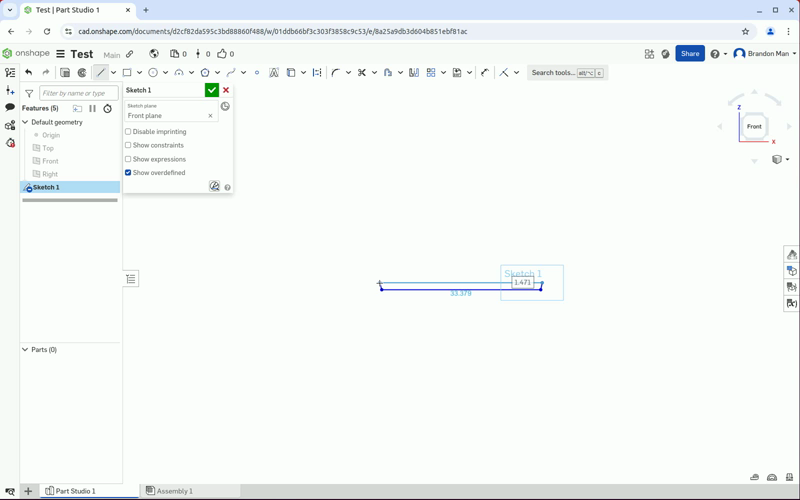
key(esc)
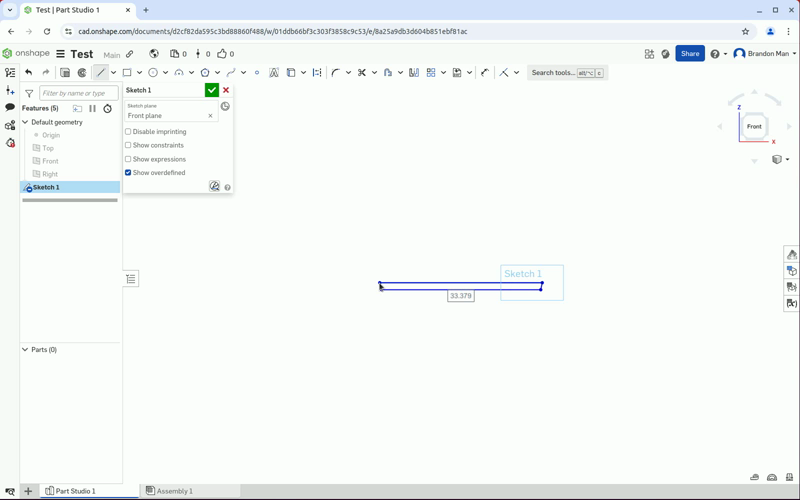
mouse_move(424, 288)
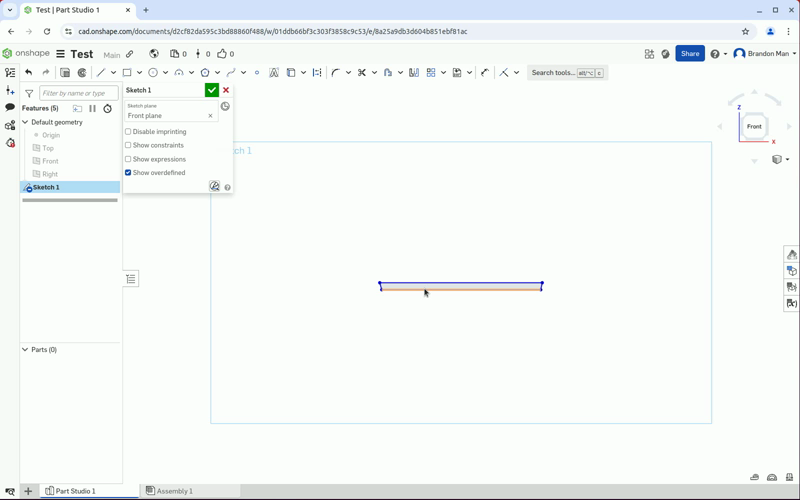
scroll(6)
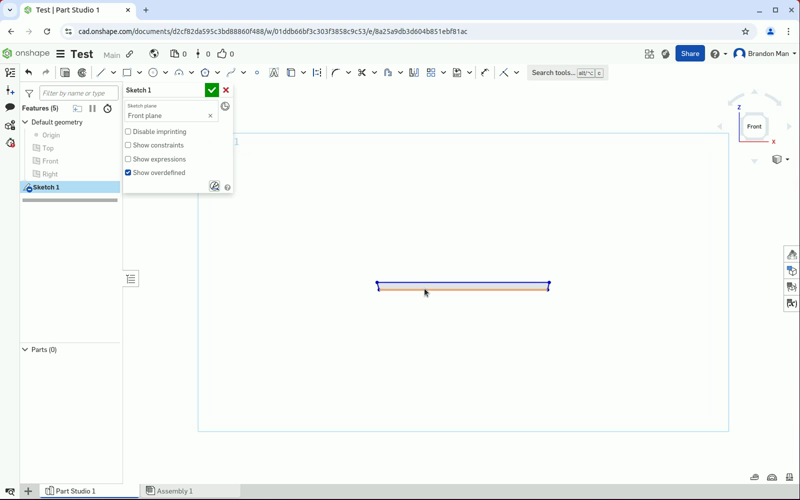
scroll(6)
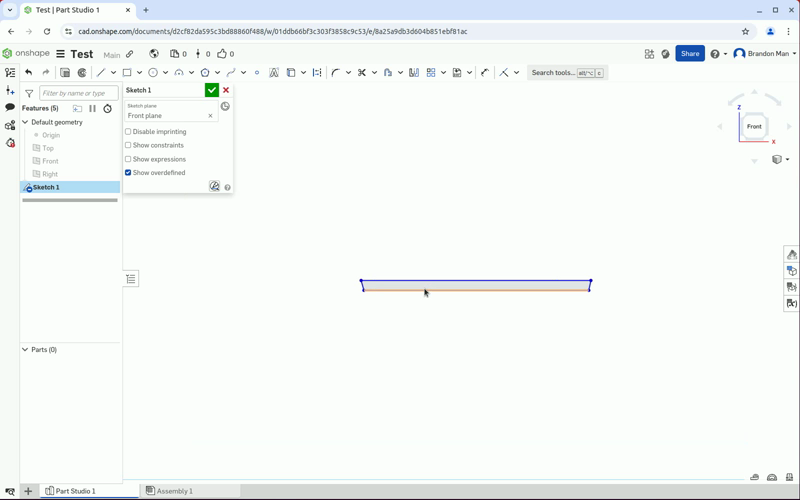
scroll(6)
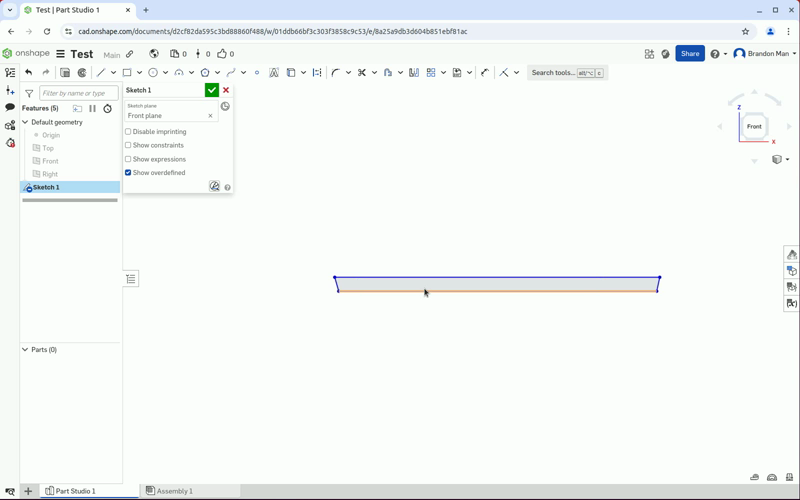
scroll(6)
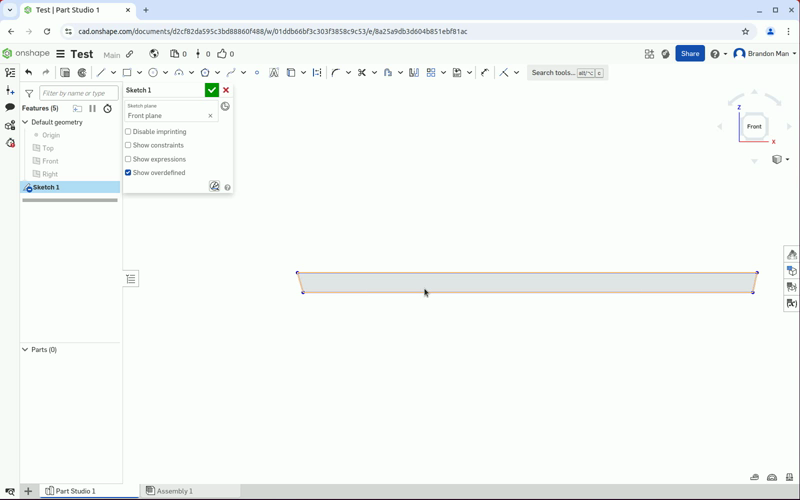
scroll(6)
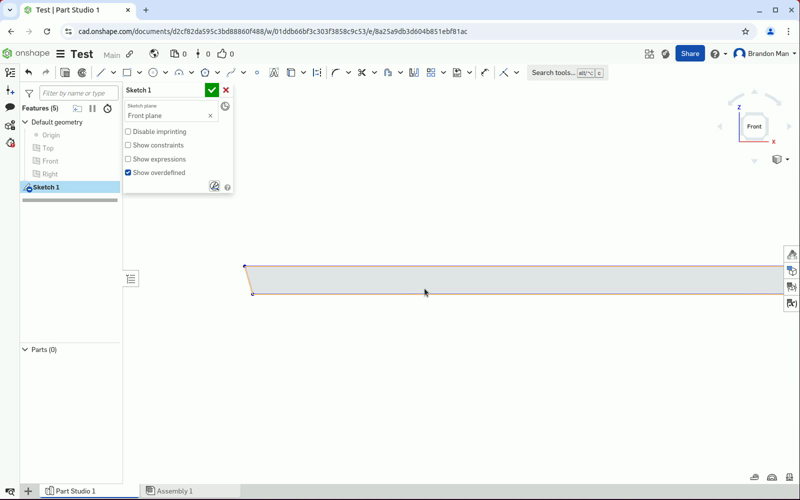
scroll(6)
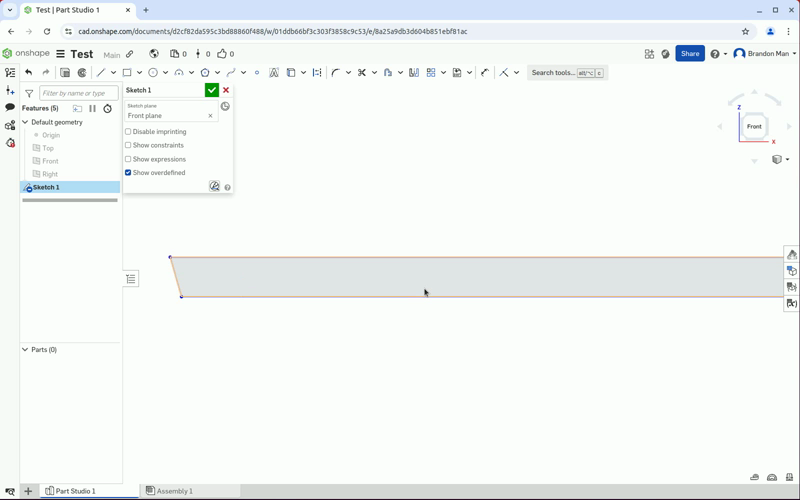
scroll(6)
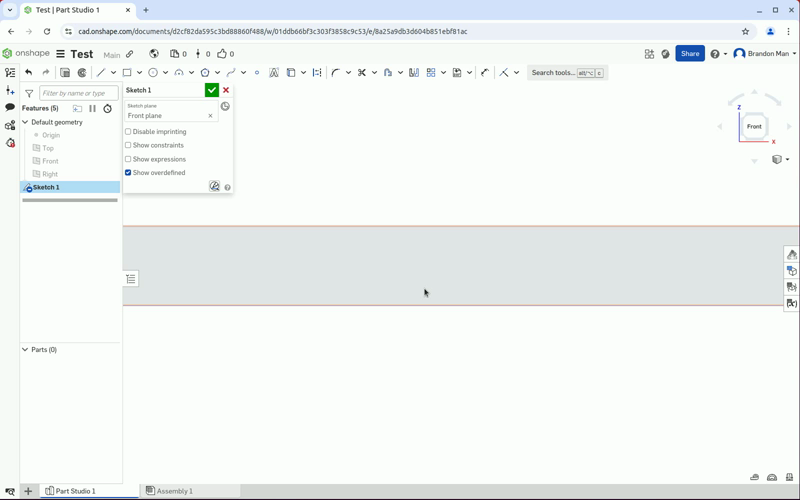
click(424, 288)
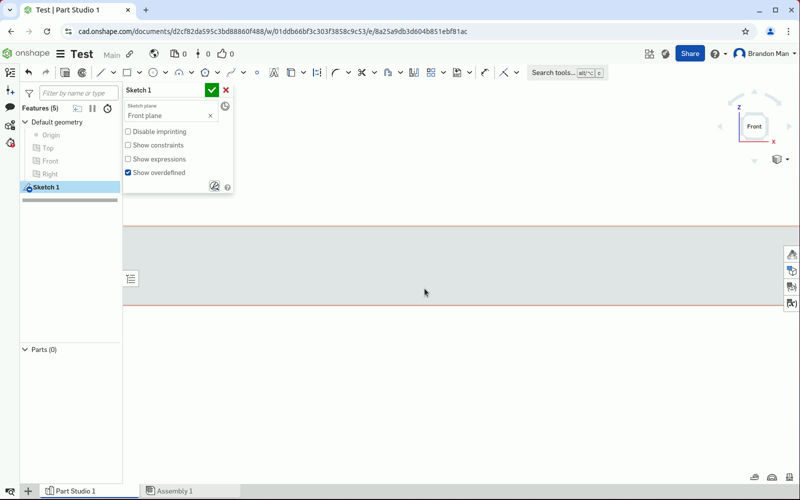
scroll(-6)
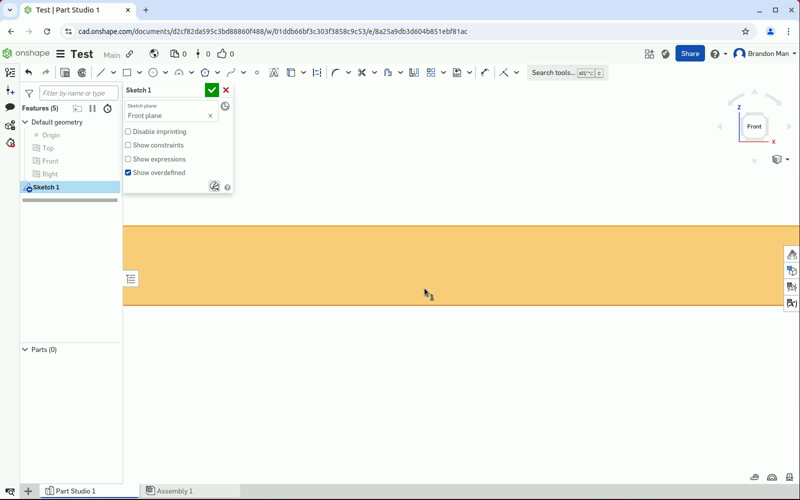
scroll(-6)
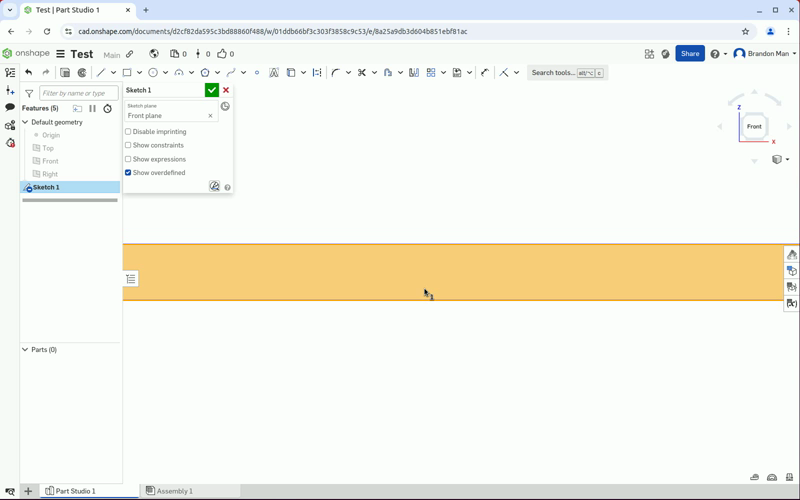
scroll(-6)
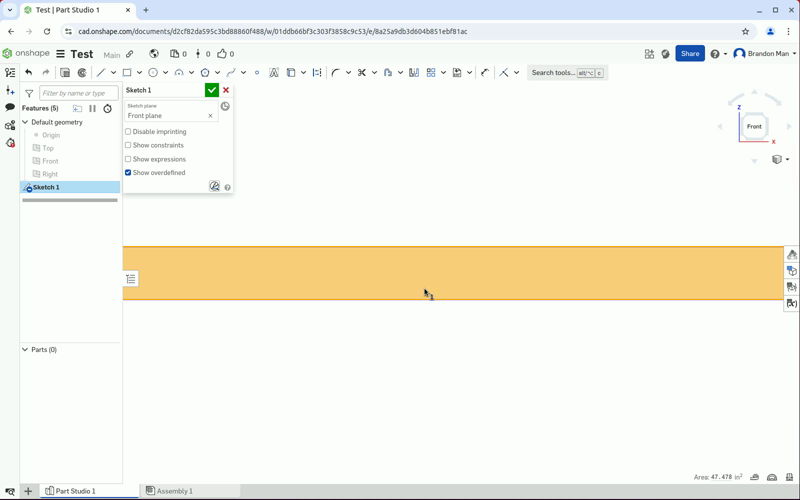
scroll(-6)
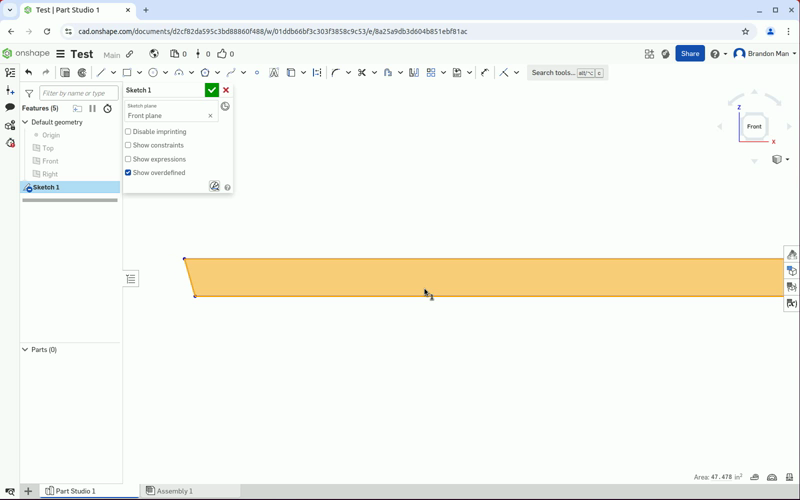
scroll(-6)
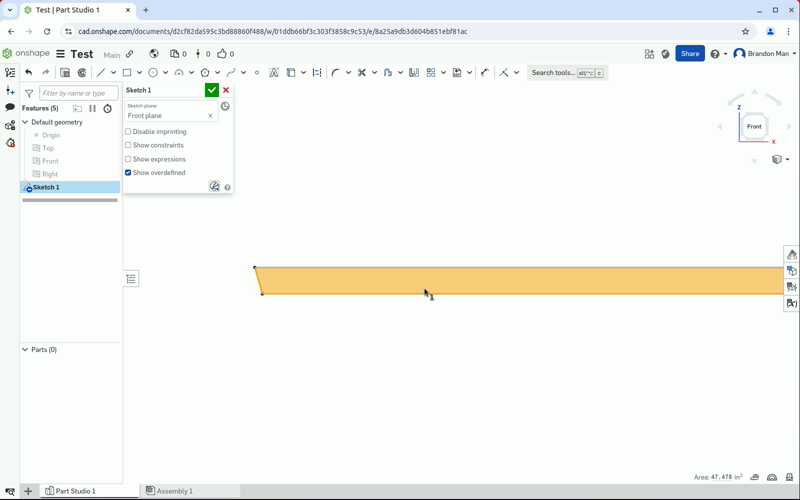
scroll(-6)
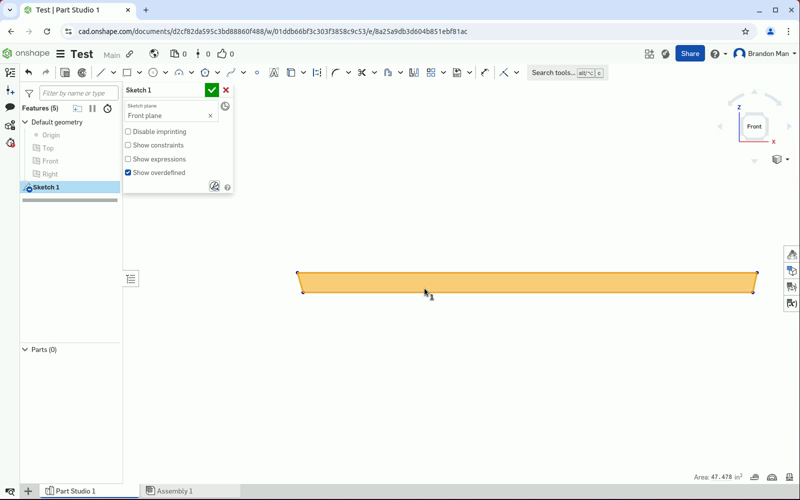
scroll(-6)
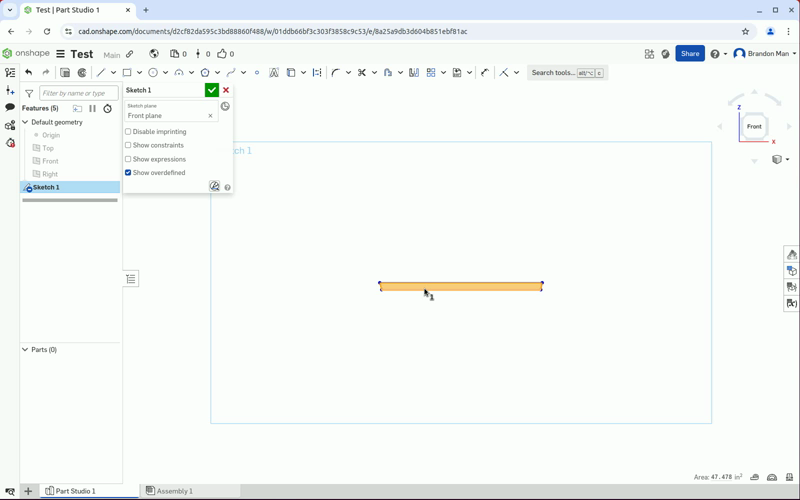
mouse_move(73, 352)
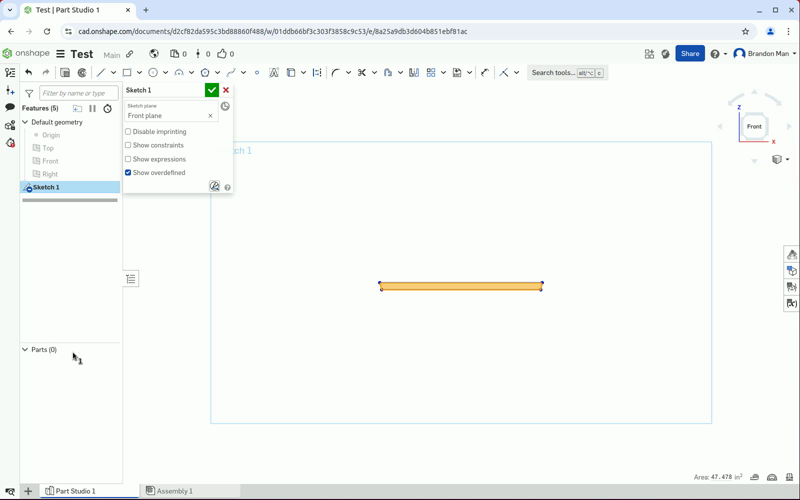
key(shift+y)
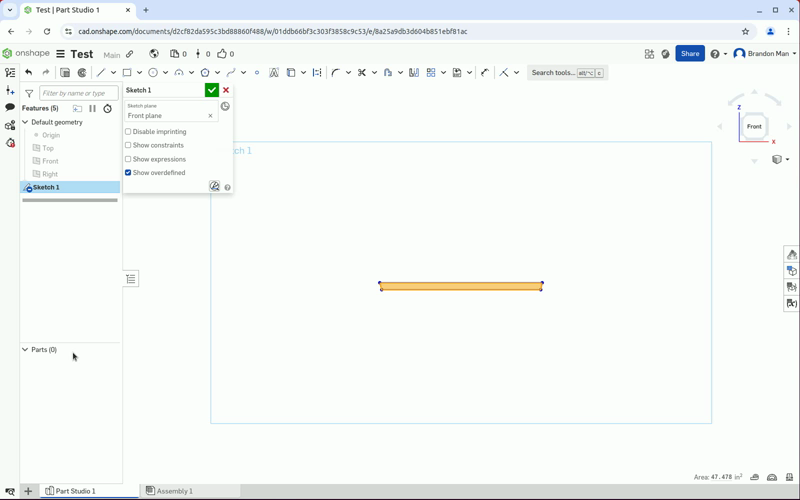
key(shift+e)
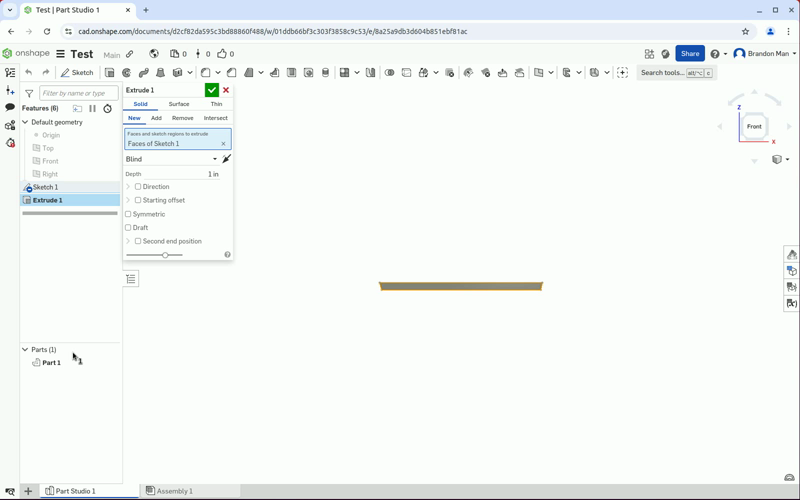
mouse_move(143, 106)
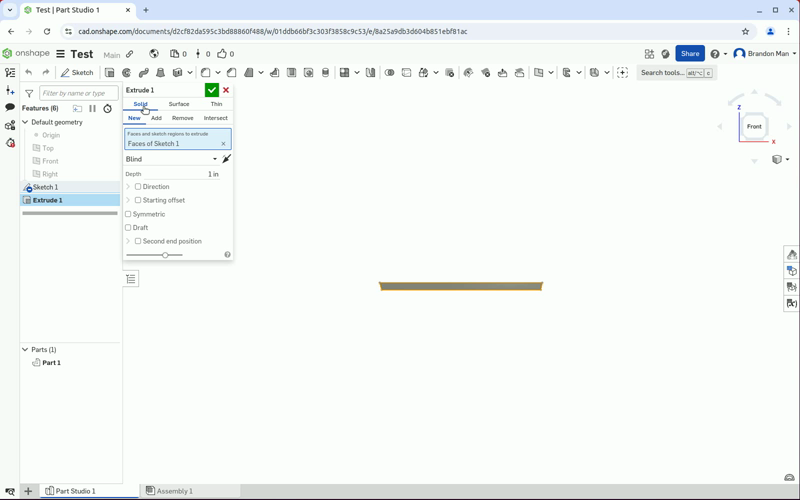
click(143, 106)
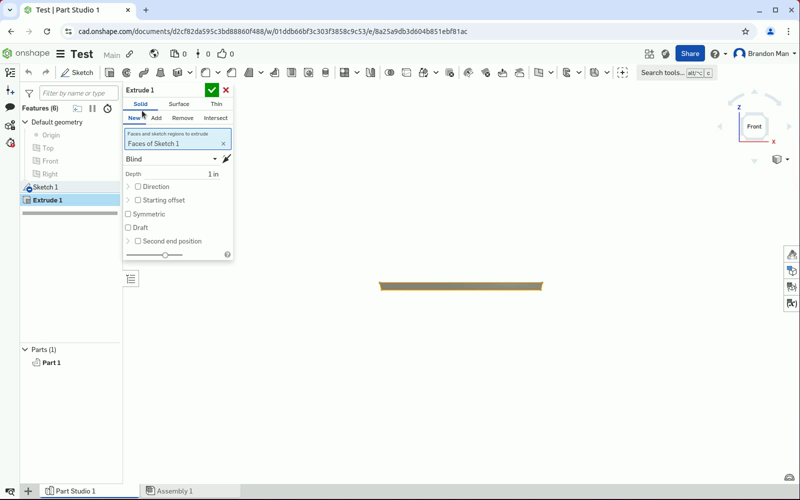
mouse_move(137, 120)
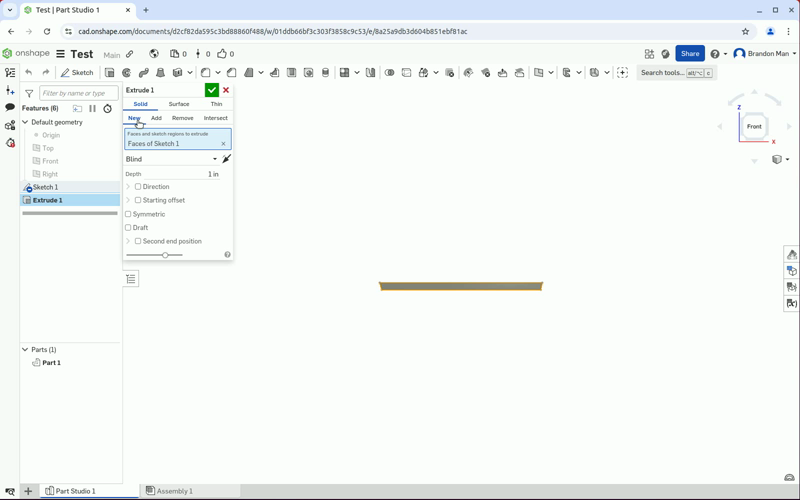
click(137, 120)
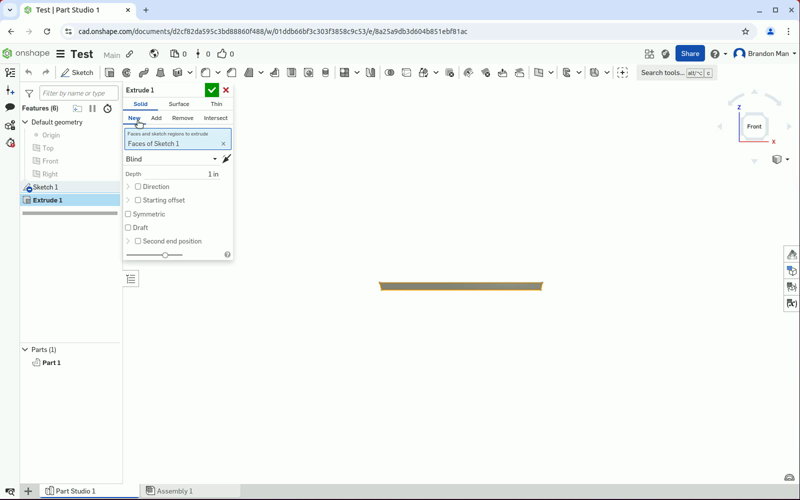
key(tab, 4)
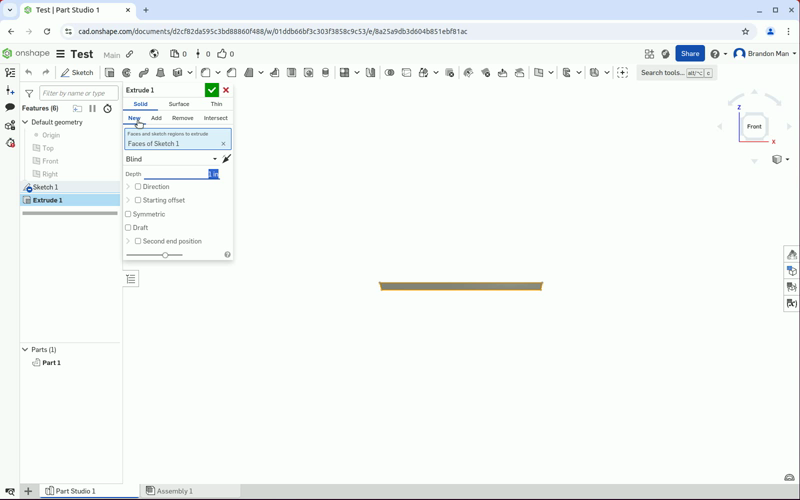
text(20.702)
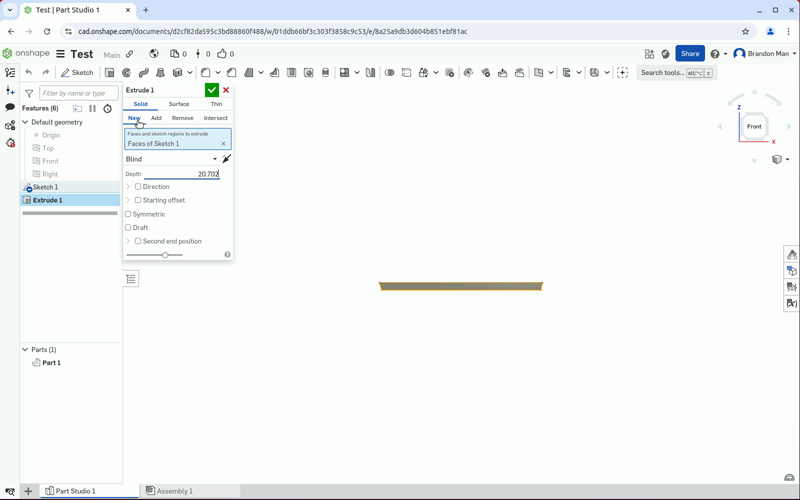
key(tab, 3)
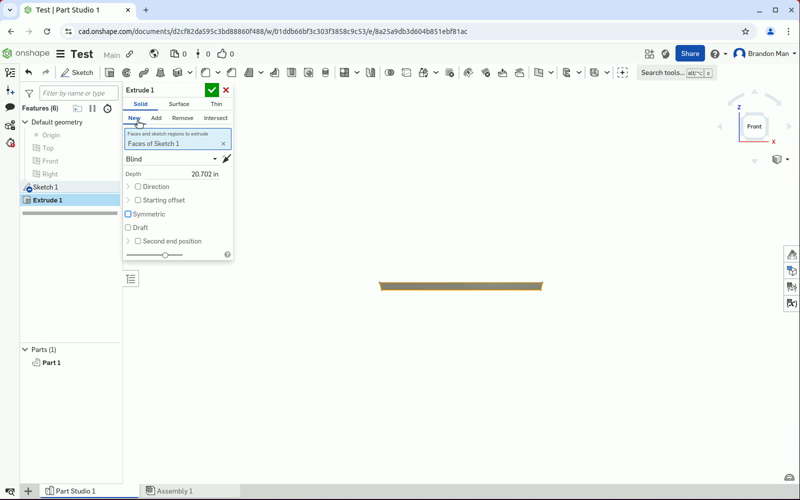
key(space)
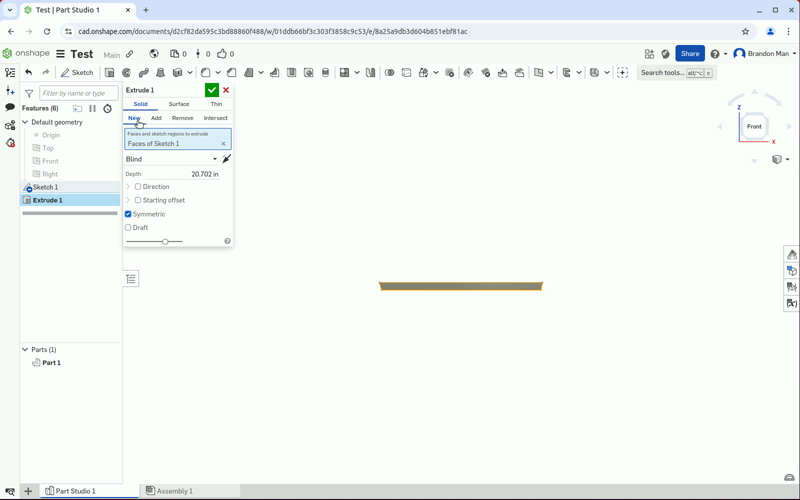
key(enter)
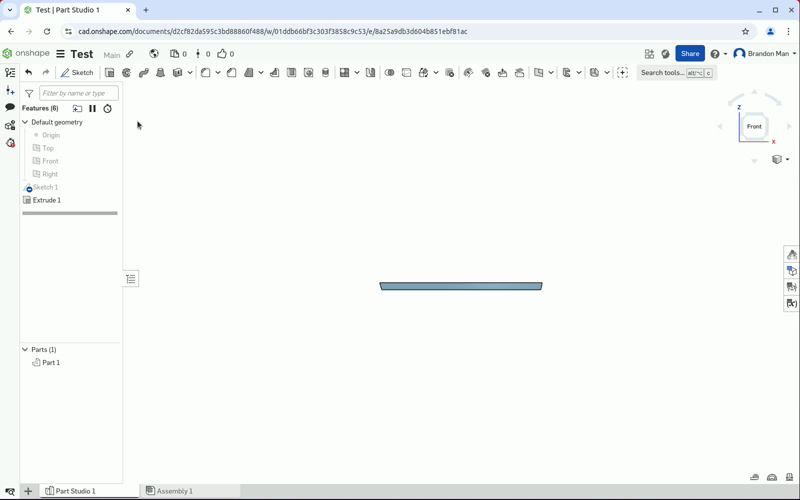
key(shift+h)
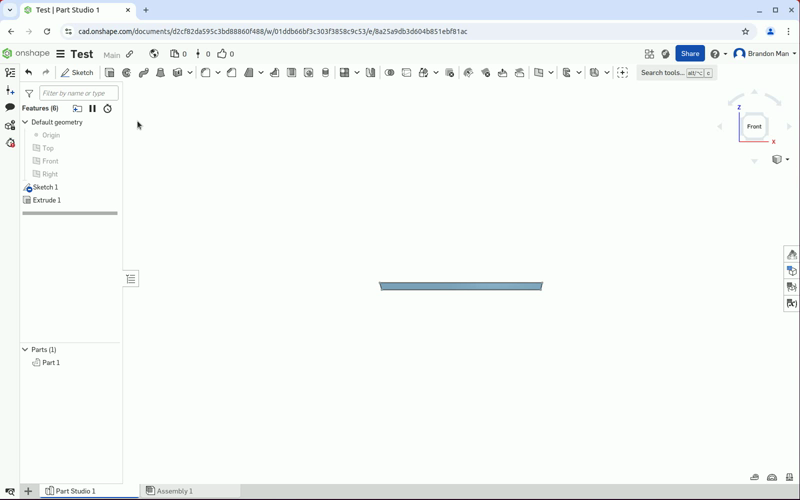
key(shift+h)
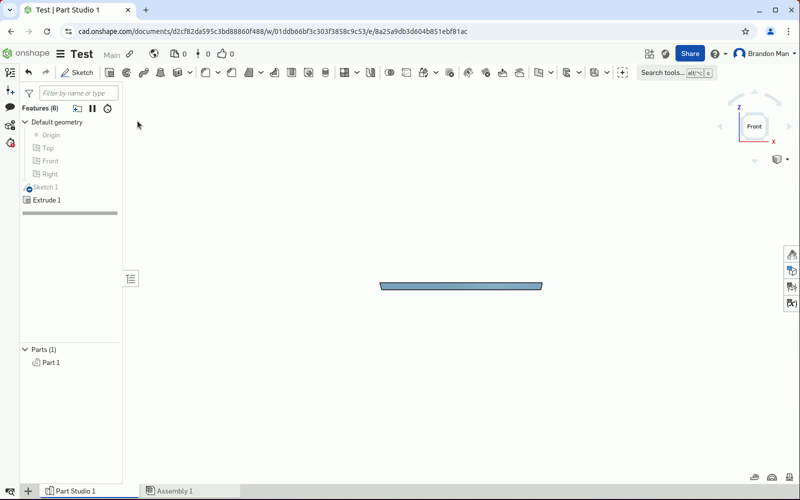
mouse_move(73, 189)
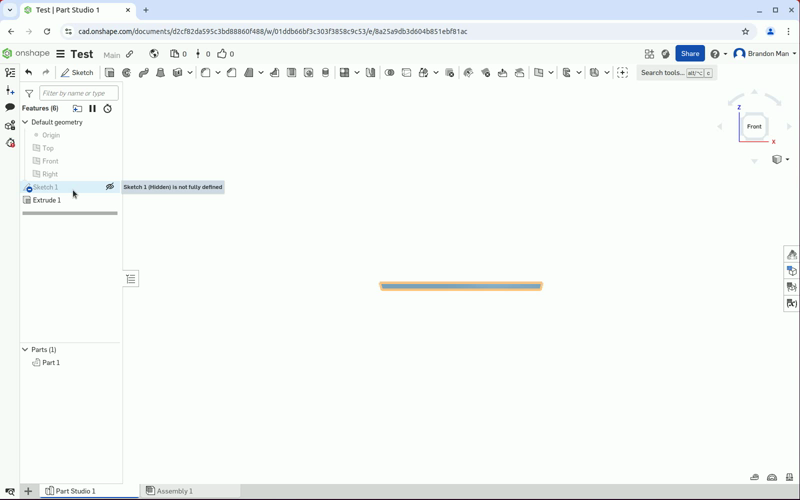
click(73, 189)
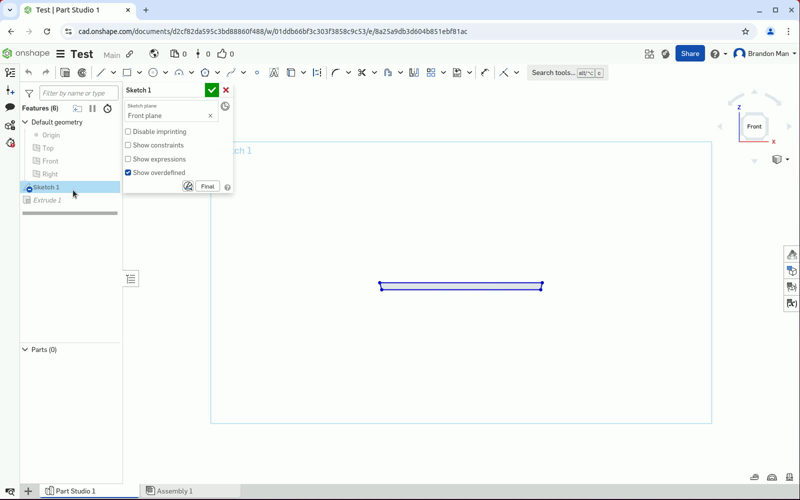
mouse_move(229, 92)
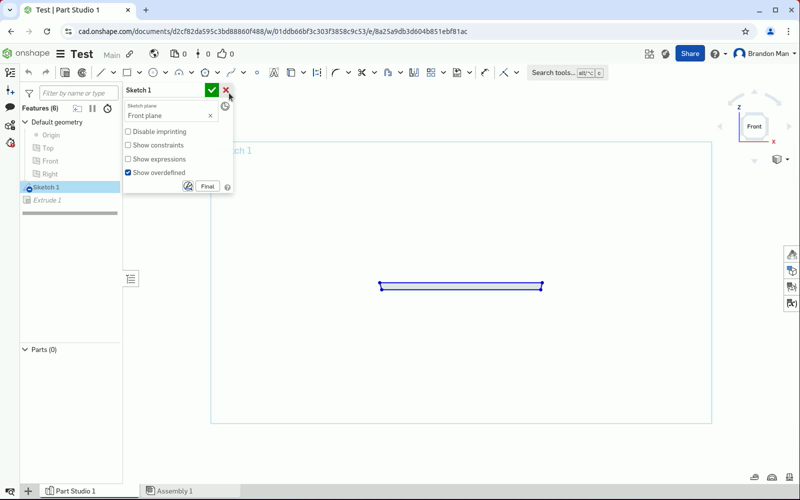
click(229, 92)
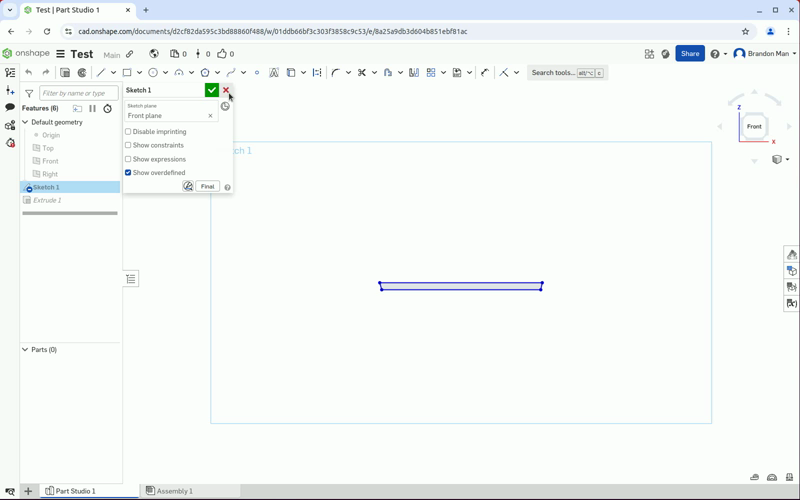
key(shift+s)
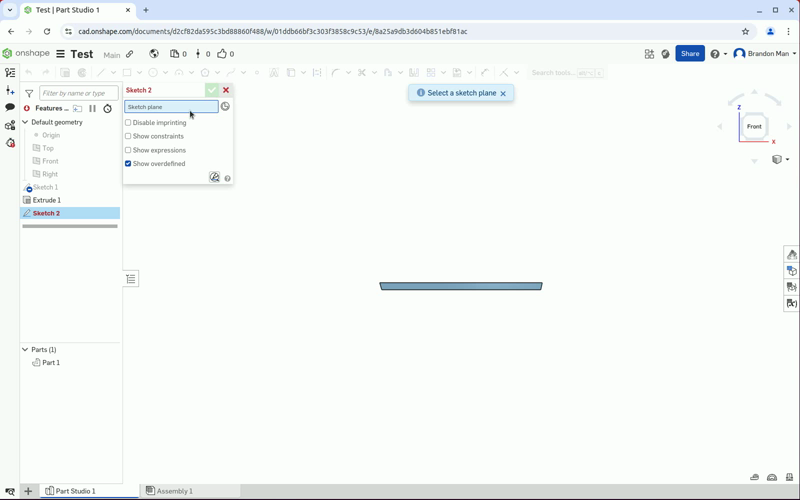
mouse_move(73, 163)
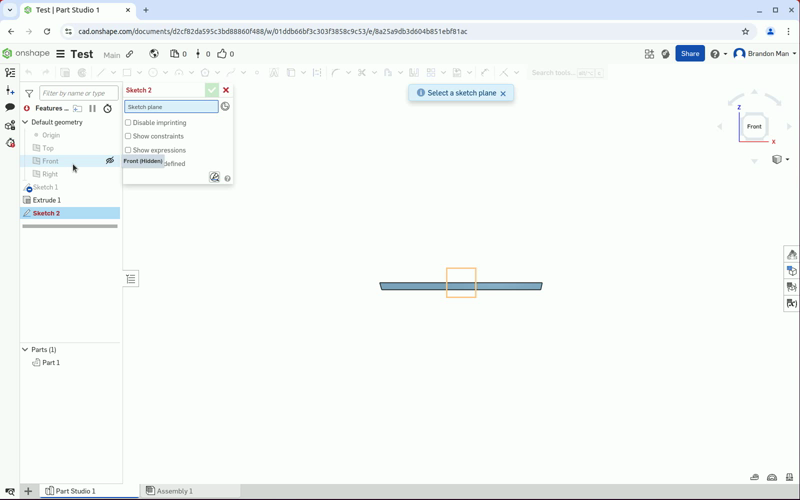
click(73, 163)
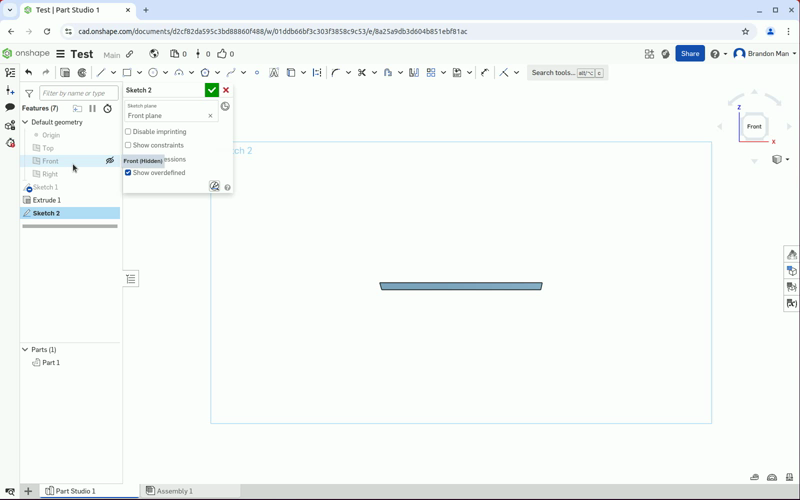
mouse_move(73, 352)
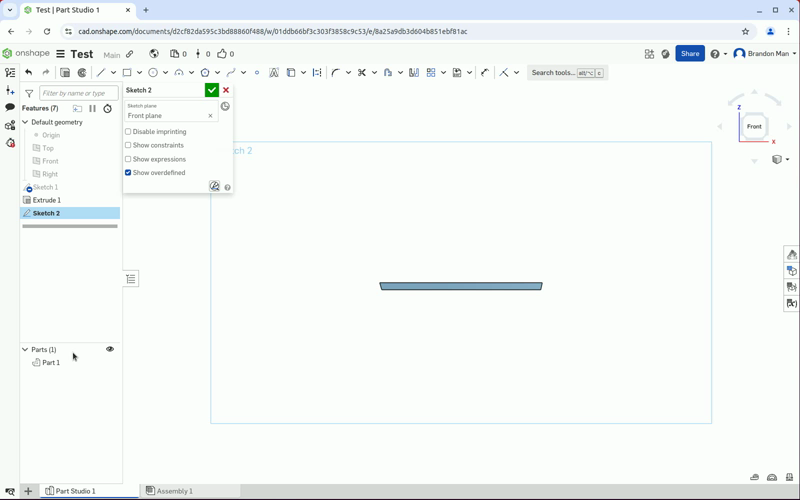
key(y)
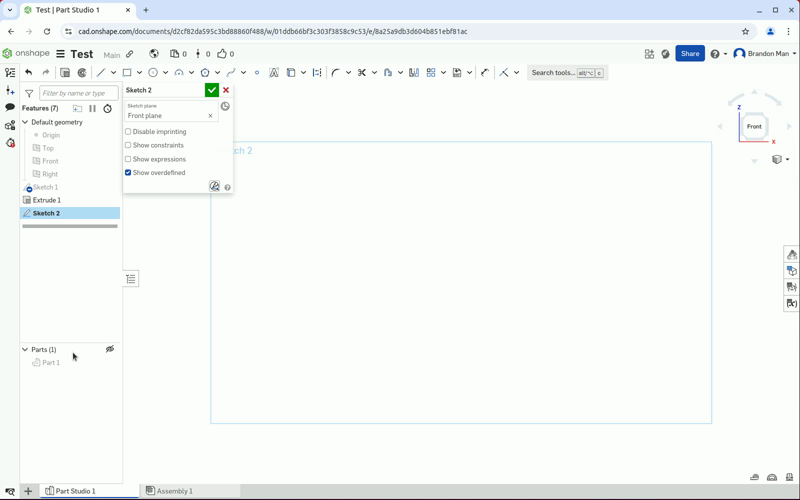
key(l)
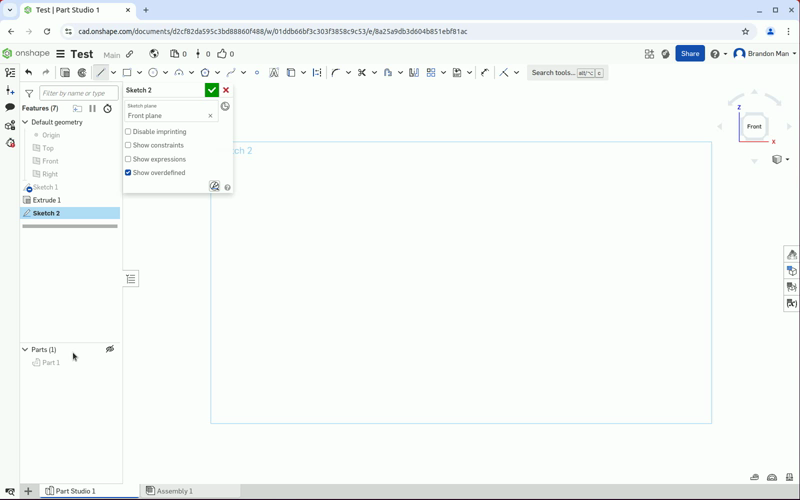
key_down(shift)
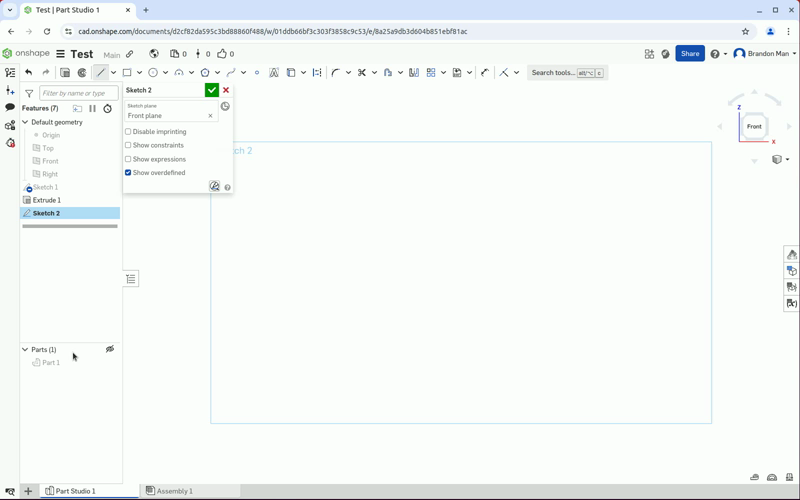
mouse_move(379, 282)
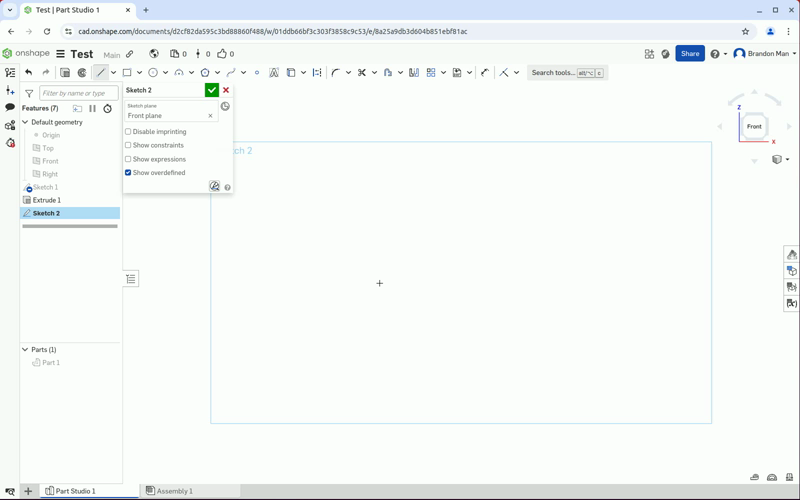
click(379, 282)
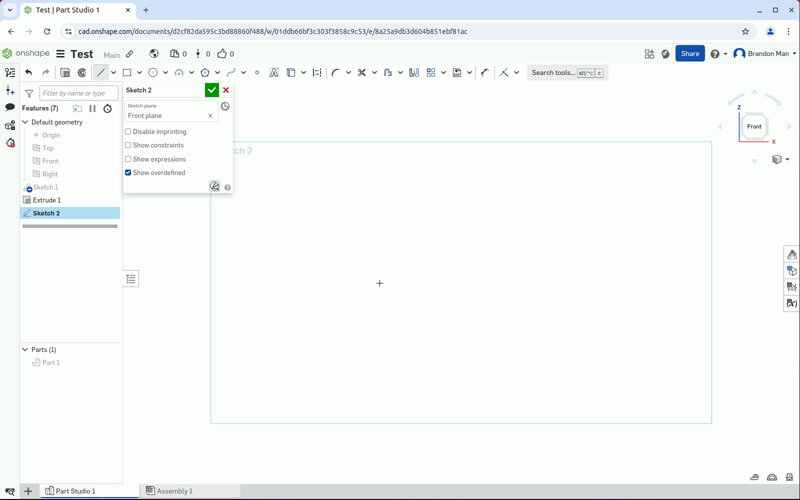
key_up(shift)
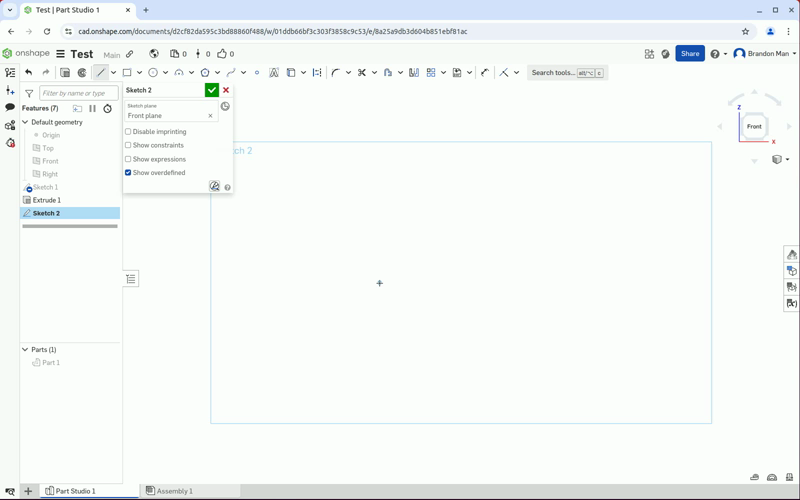
key_down(shift)
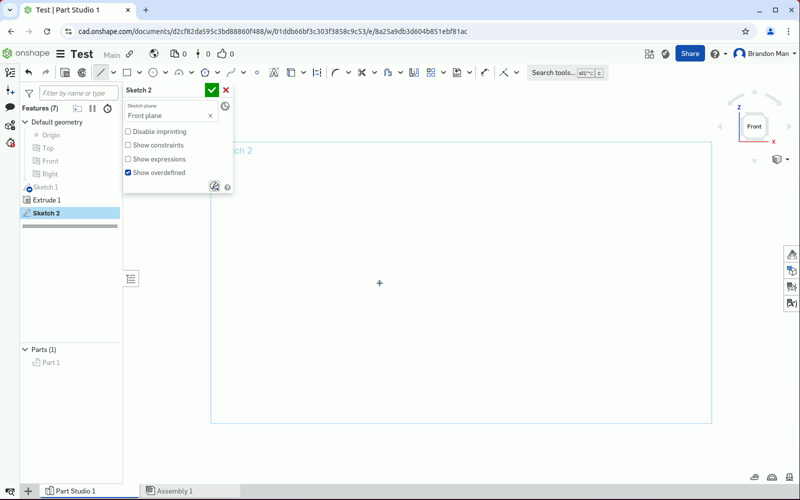
mouse_move(542, 282)
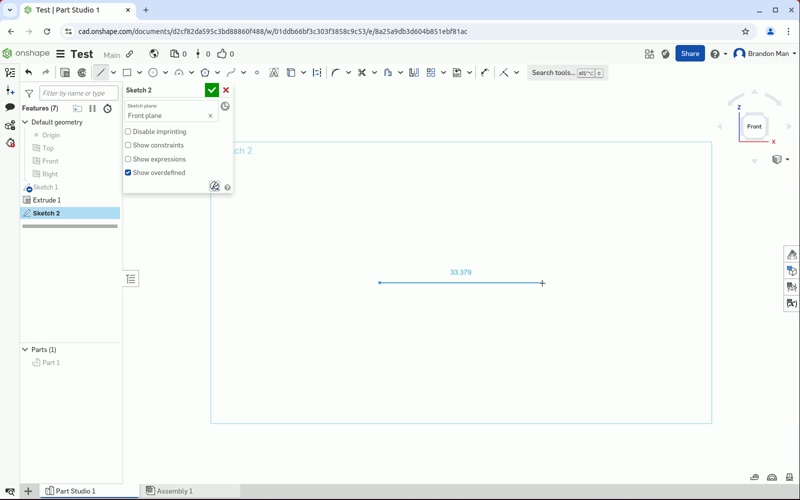
click(542, 282)
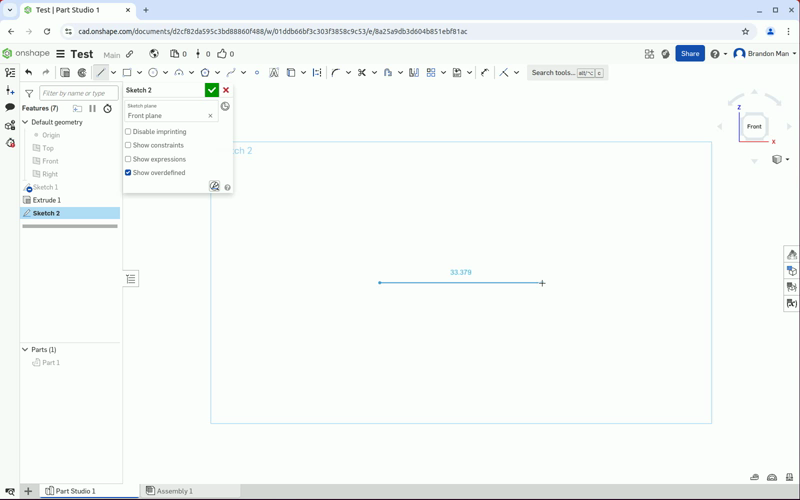
key_up(shift)
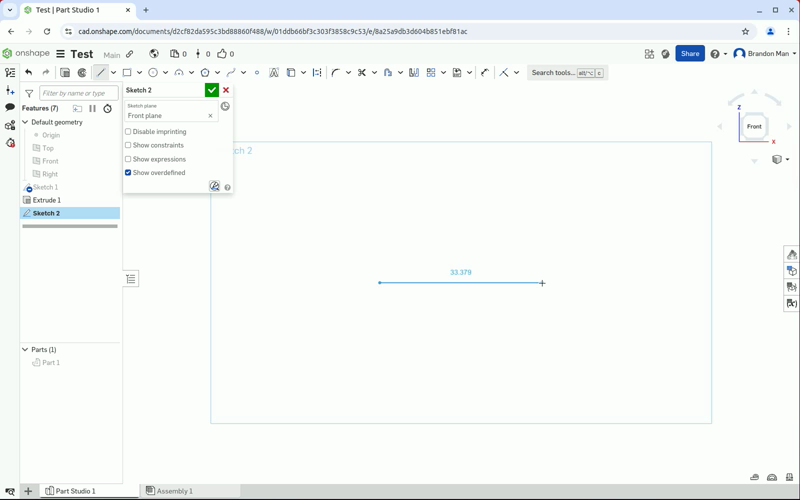
key_down(shift)
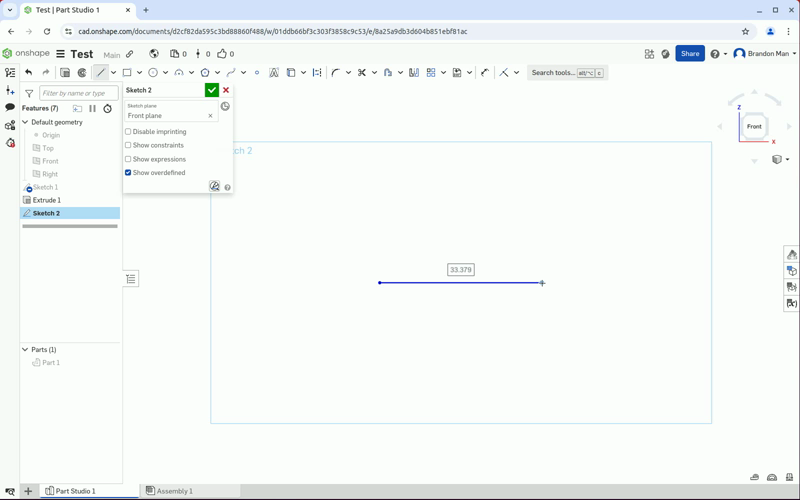
mouse_move(572, 282)
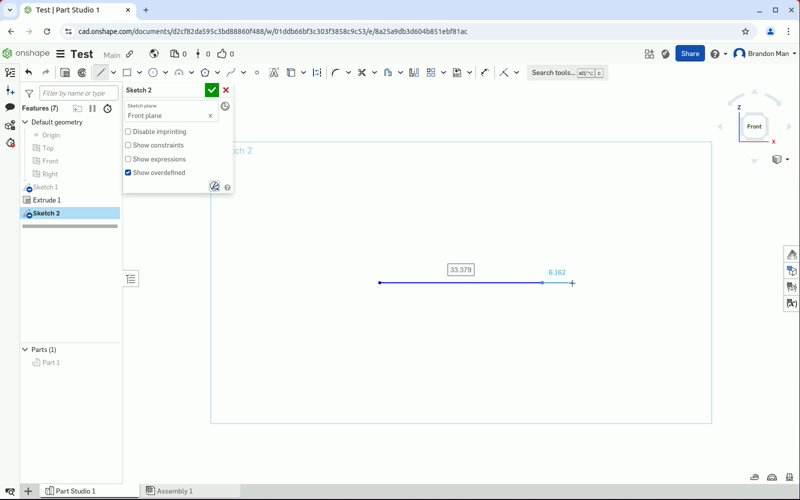
mouse_move(531, 226)
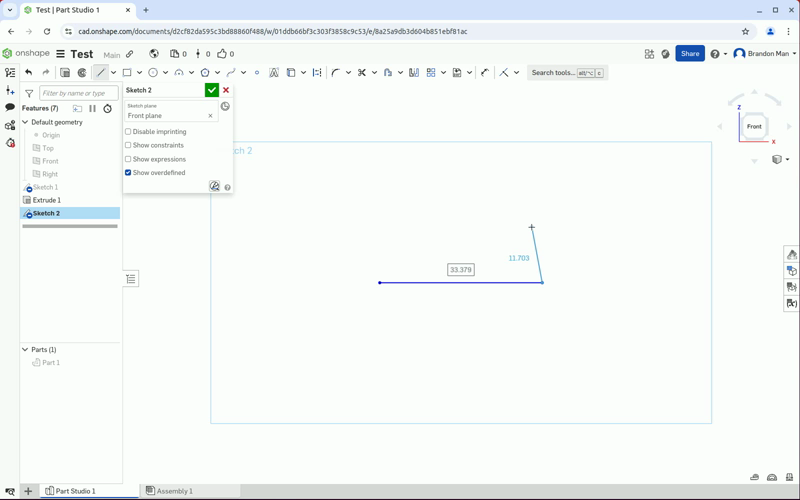
click(531, 226)
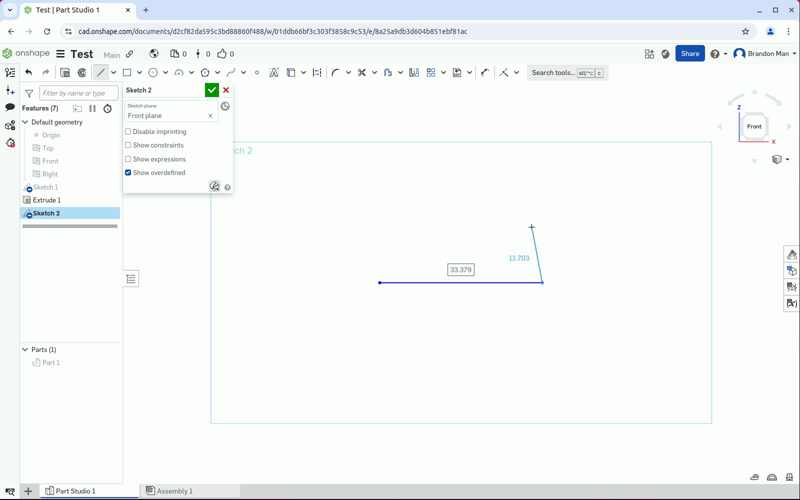
key_up(shift)
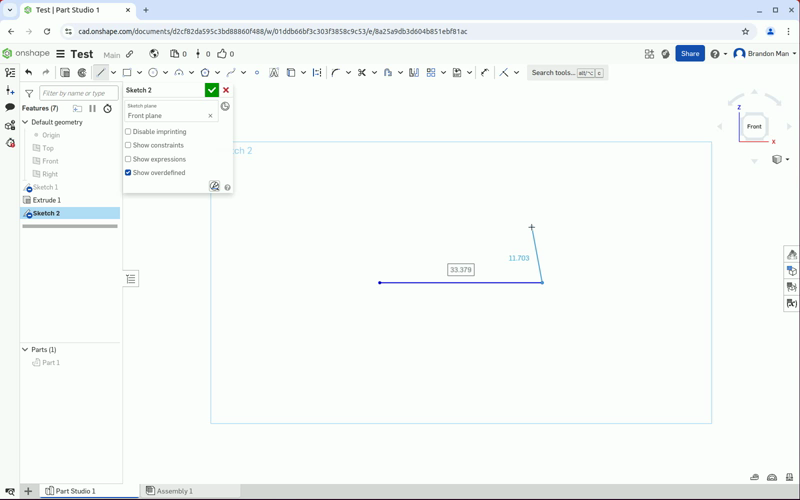
key_down(shift)
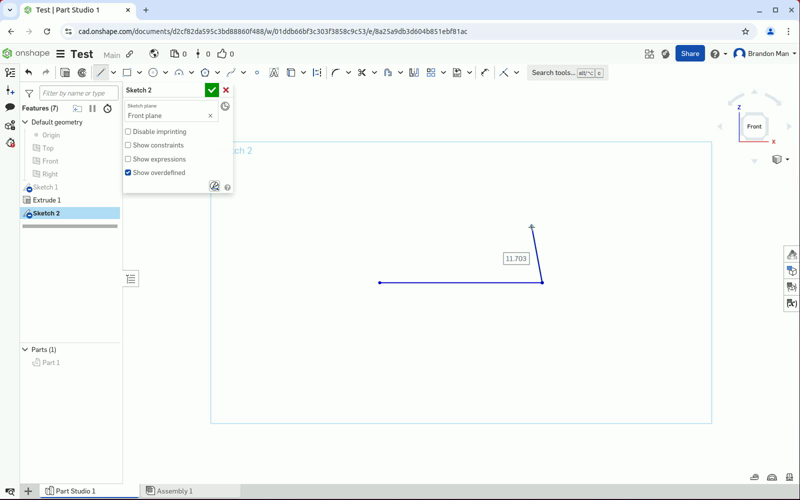
mouse_move(390, 226)
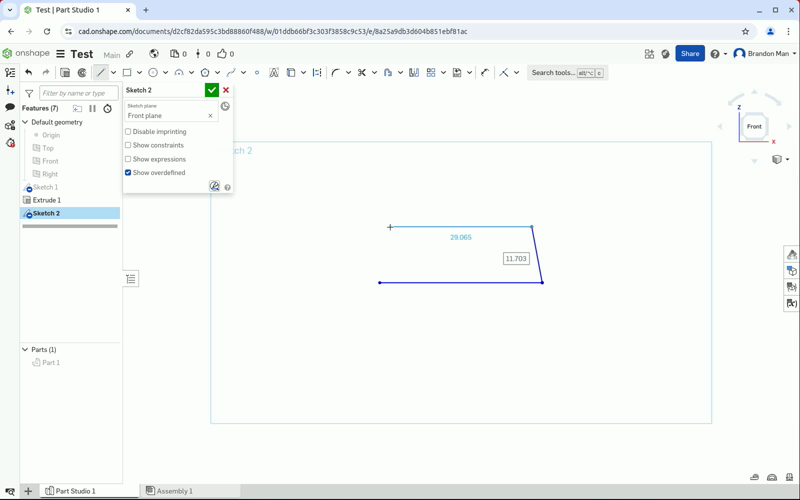
click(390, 226)
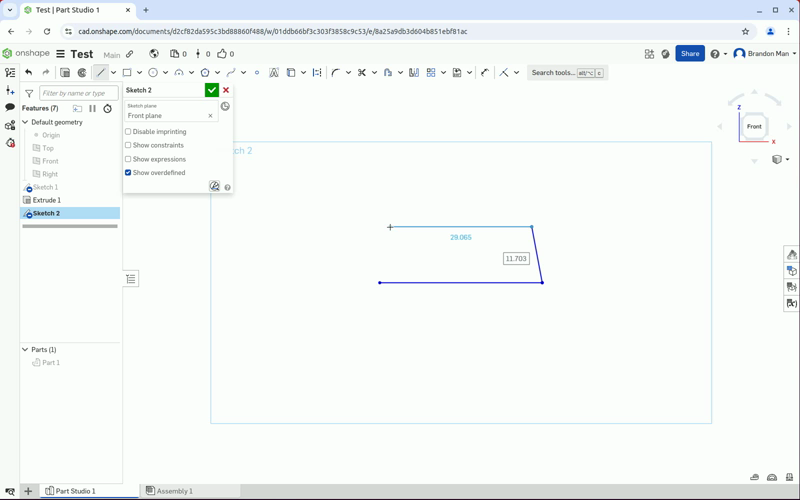
key_up(shift)
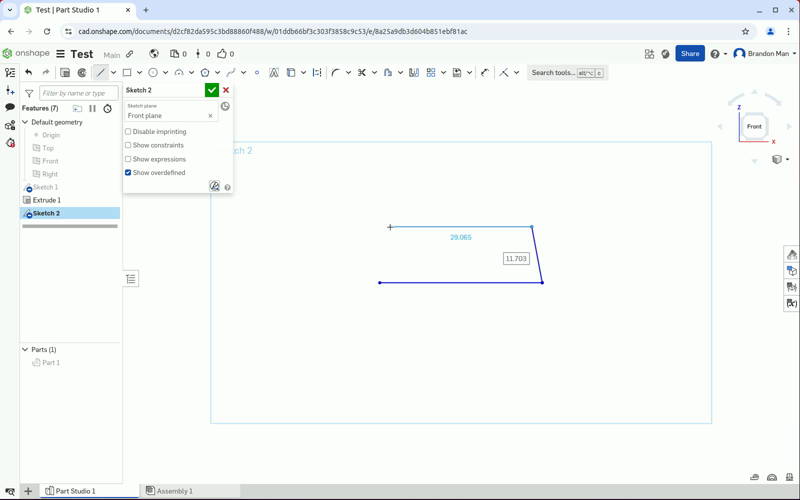
mouse_move(420, 226)
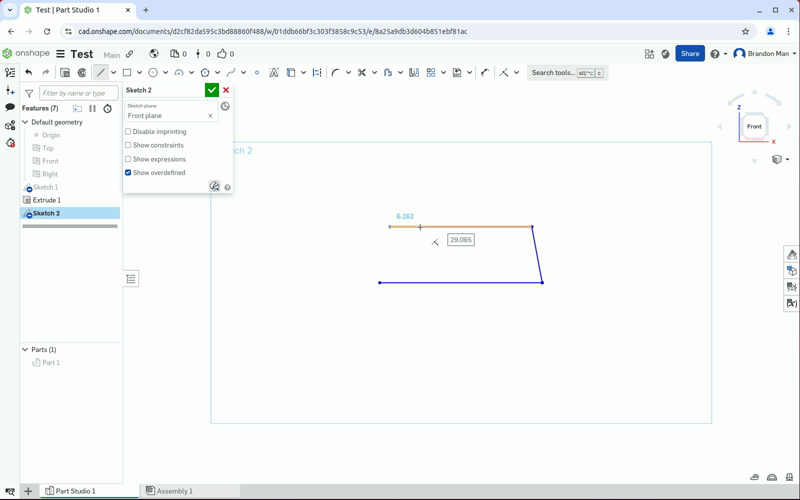
key_down(shift)
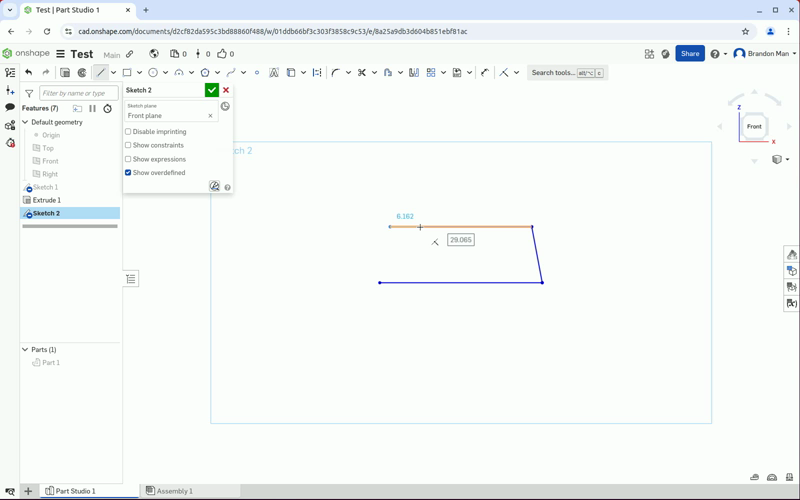
mouse_move(379, 282)
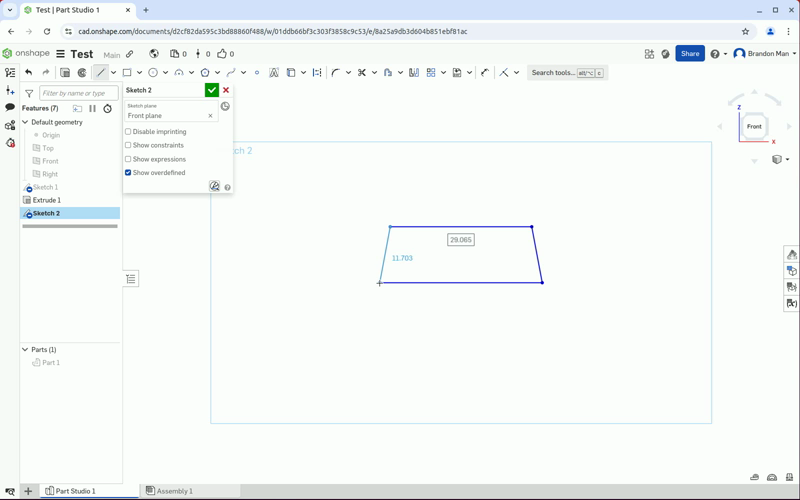
key_up(shift)
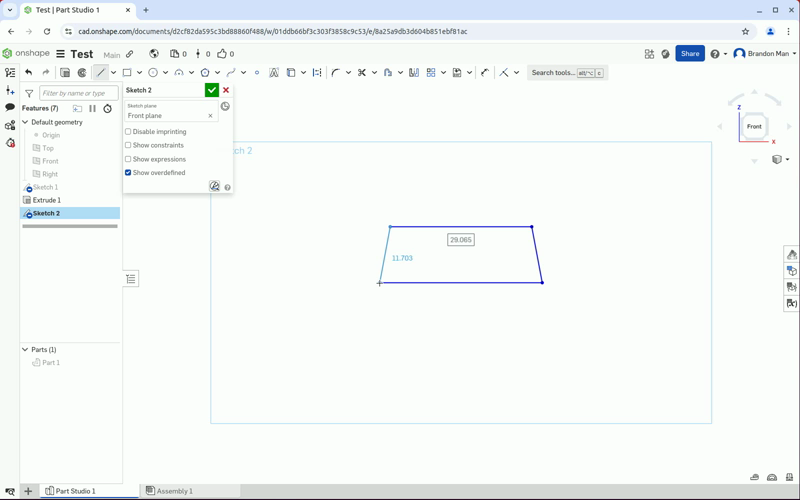
click(379, 282)
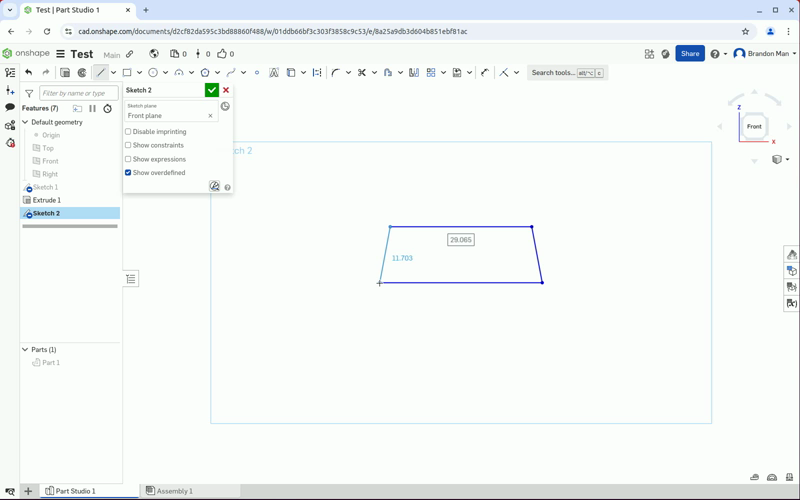
key(esc)
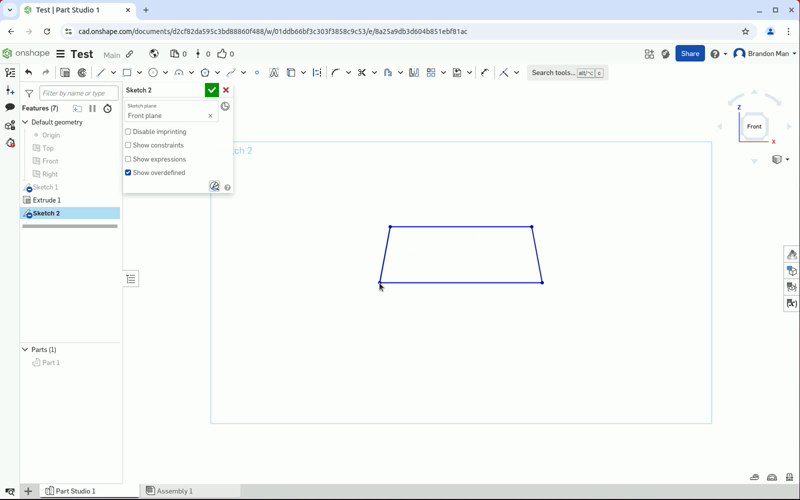
mouse_move(462, 276)
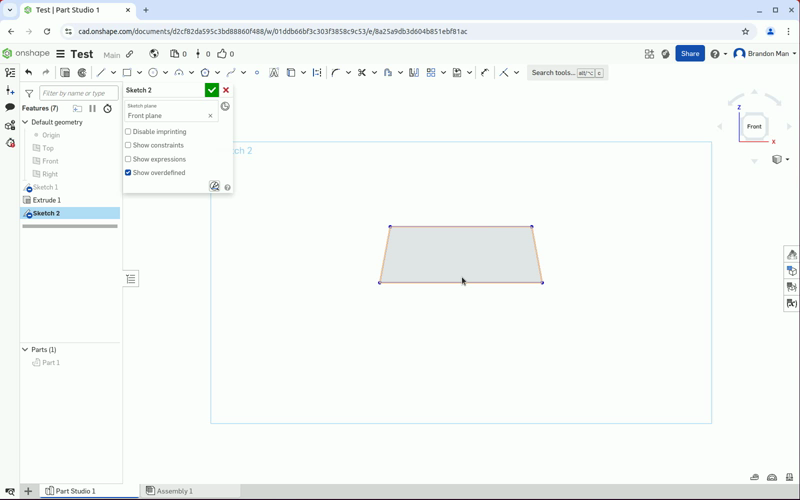
click(462, 276)
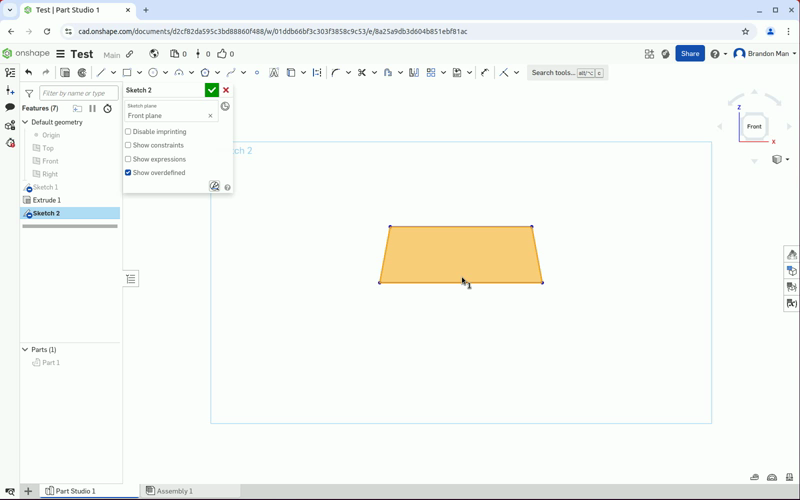
mouse_move(73, 352)
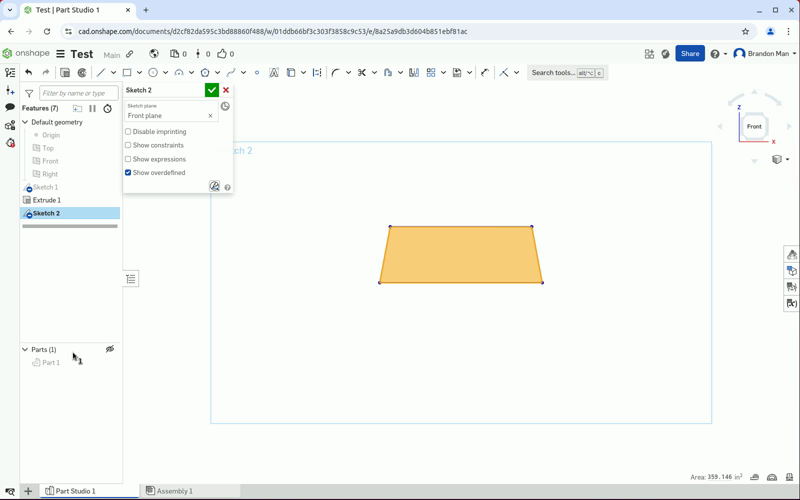
key(shift+y)
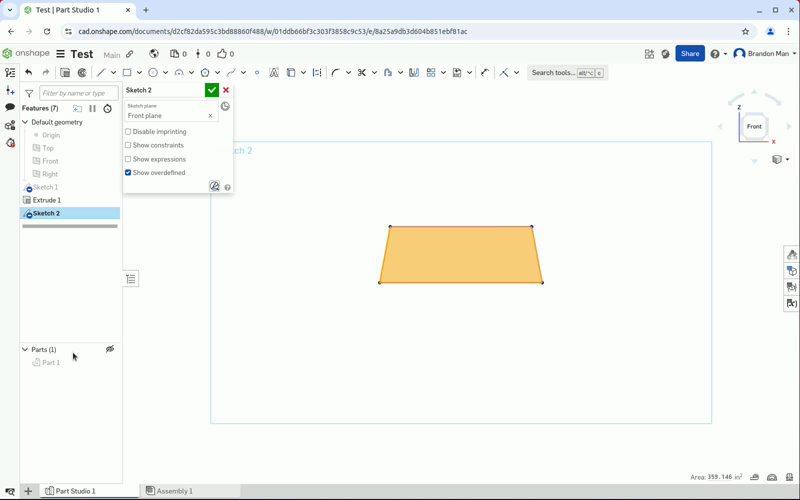
key(shift+e)
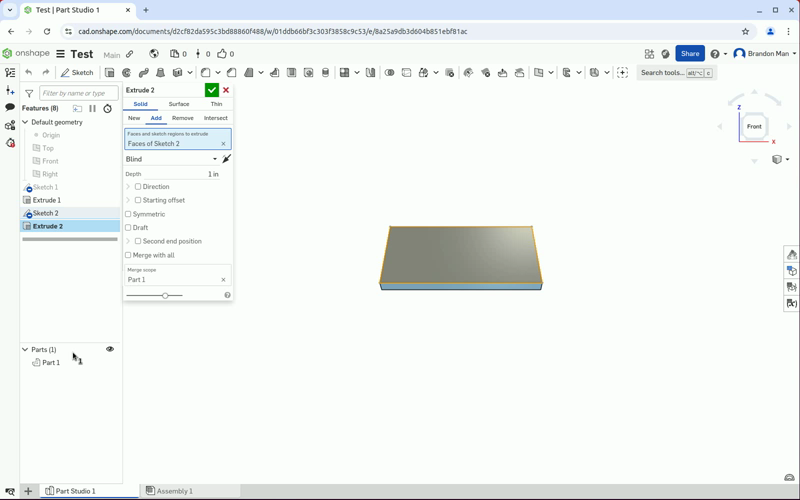
mouse_move(143, 106)
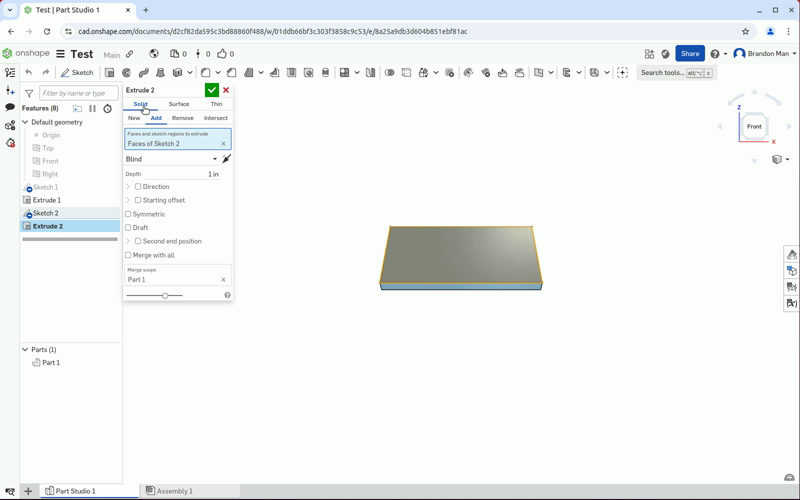
click(143, 106)
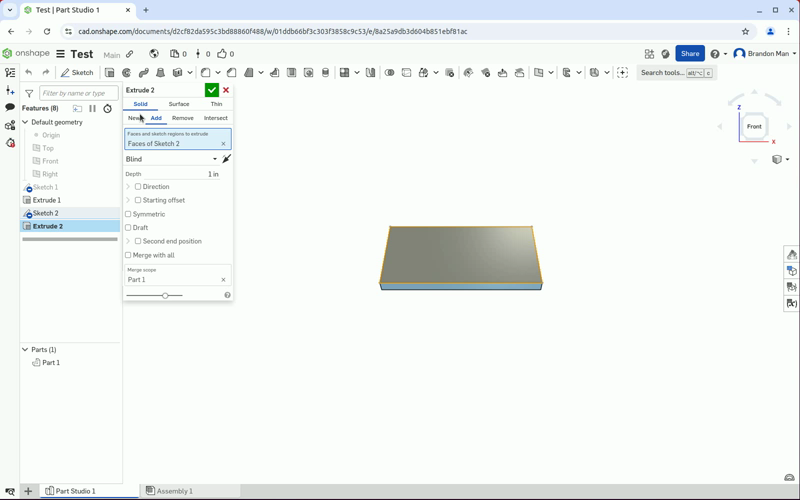
mouse_move(137, 120)
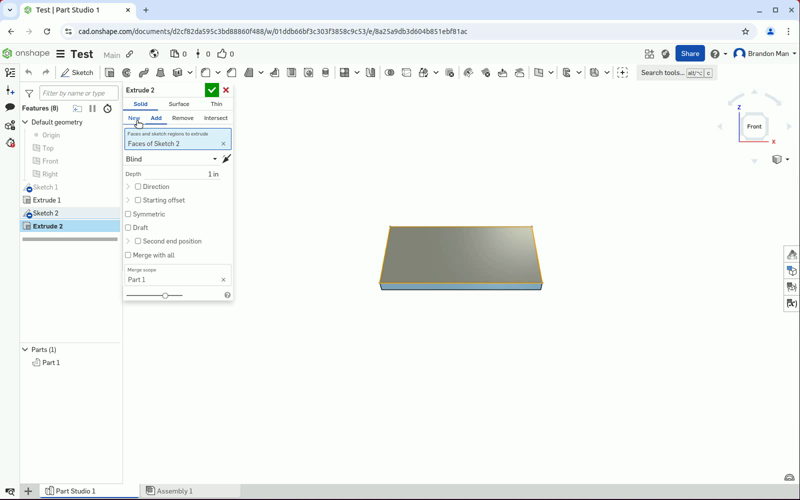
click(137, 120)
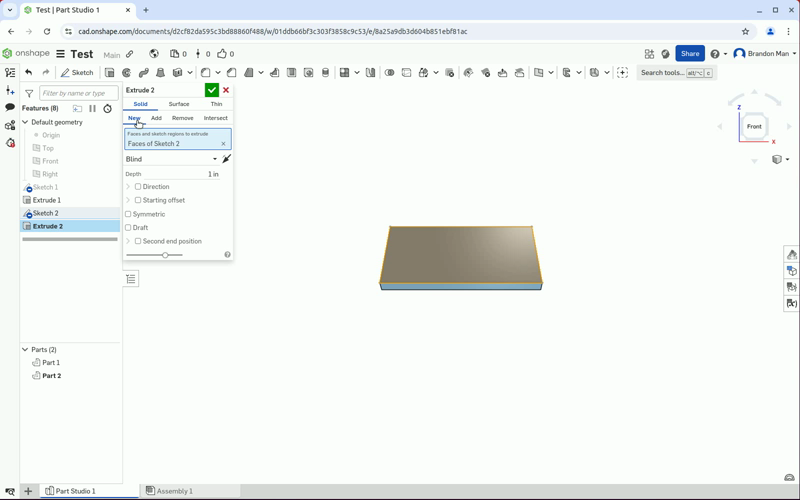
key(tab, 4)
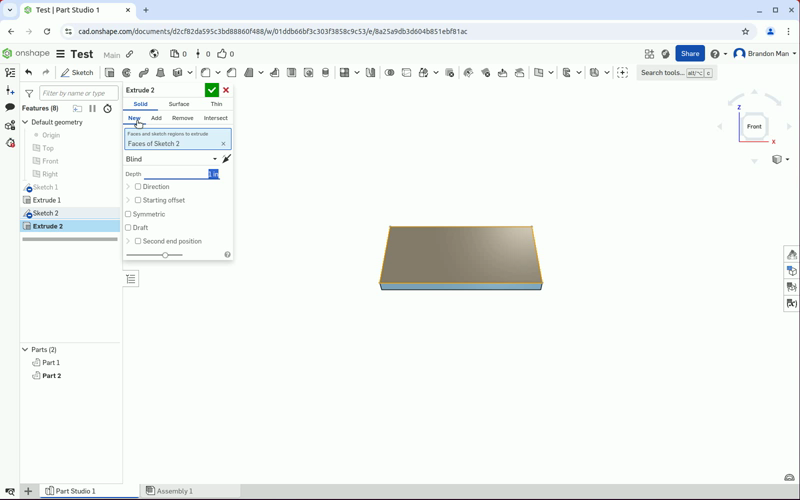
text(20.702)
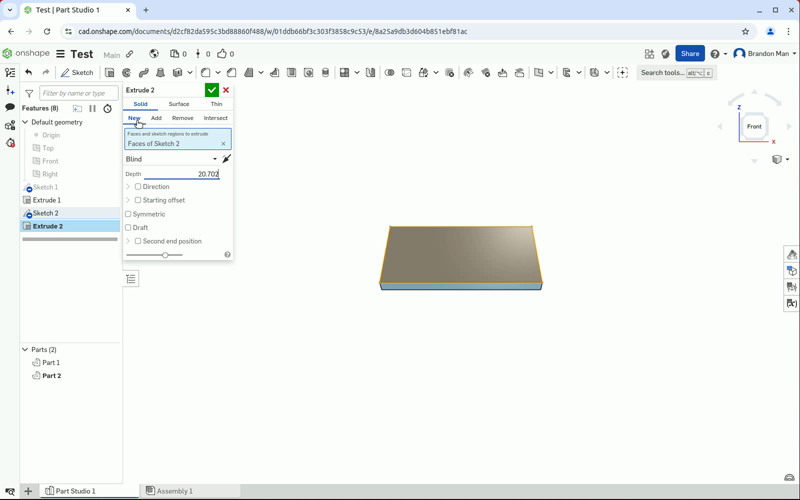
key(tab, 3)
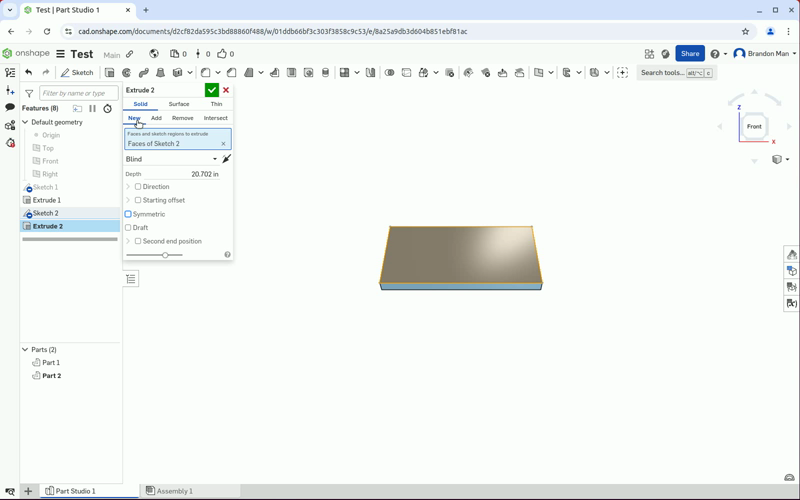
key(space)
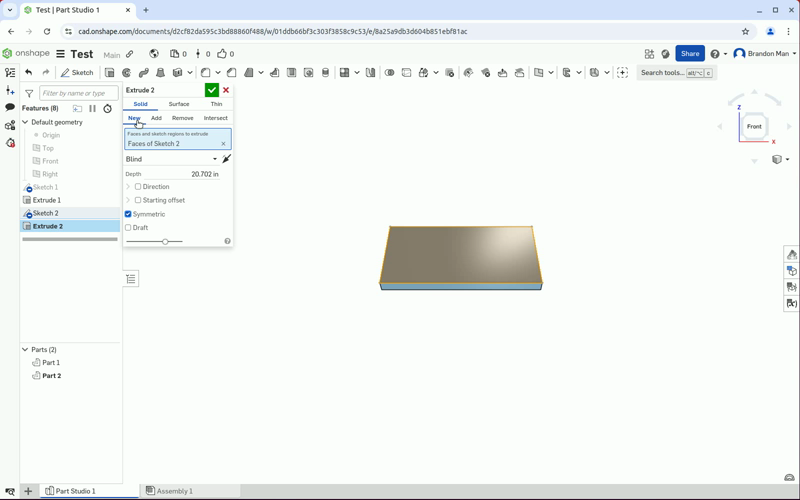
key(enter)
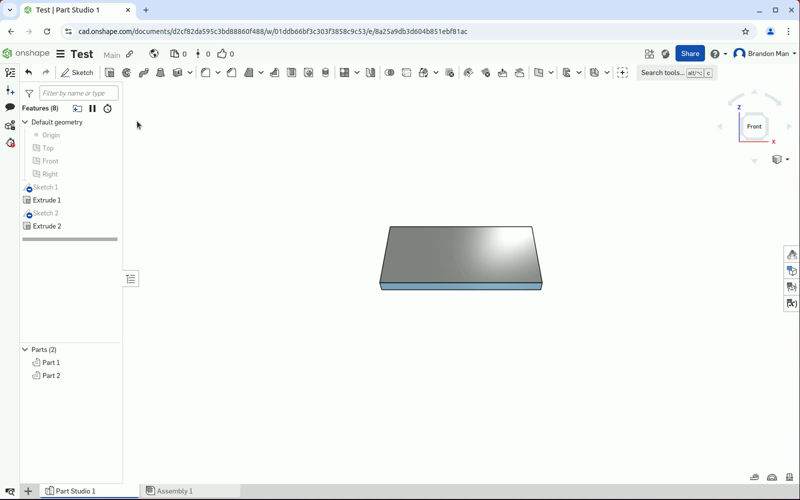
key(shift+h)
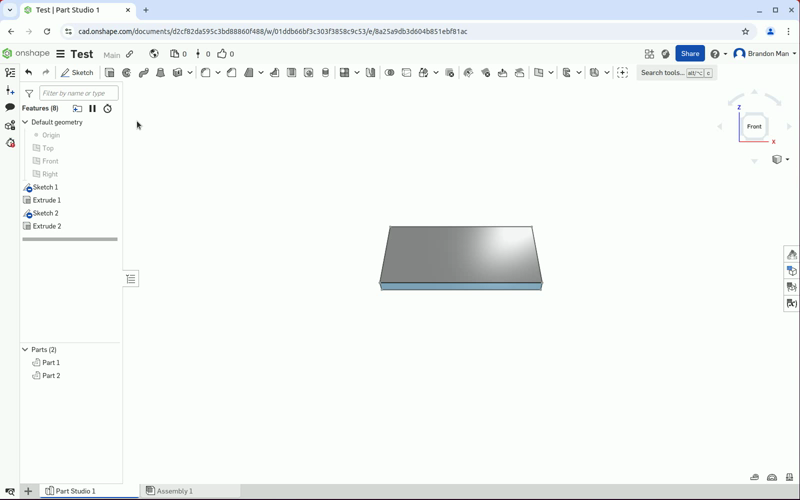
key(shift+h)
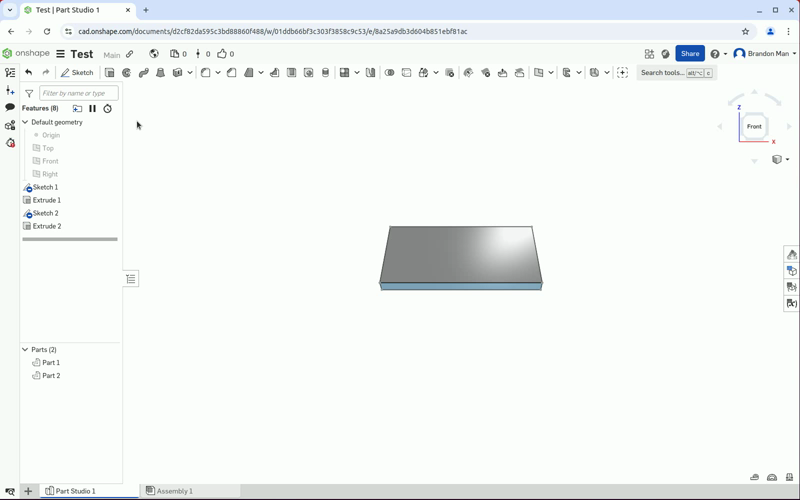
key(shift+7)
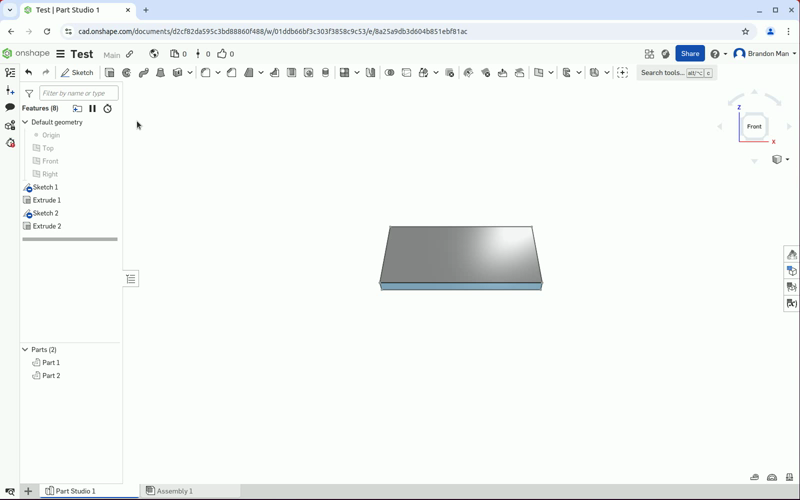
key(left, 2)
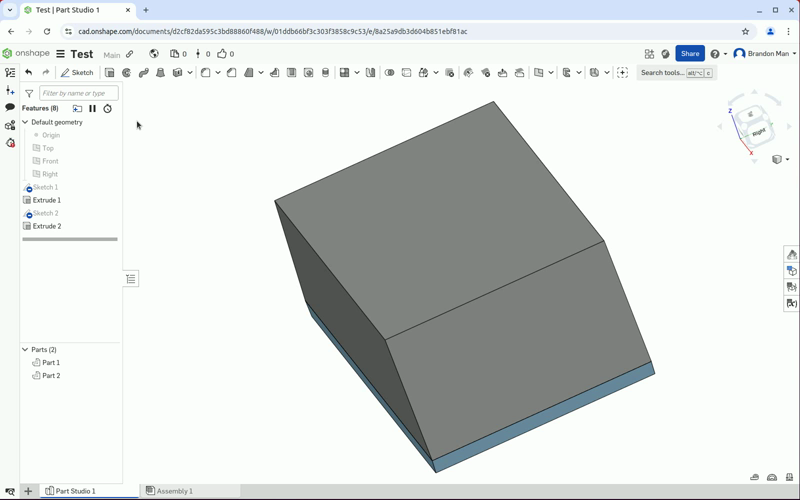
key(down, 2)
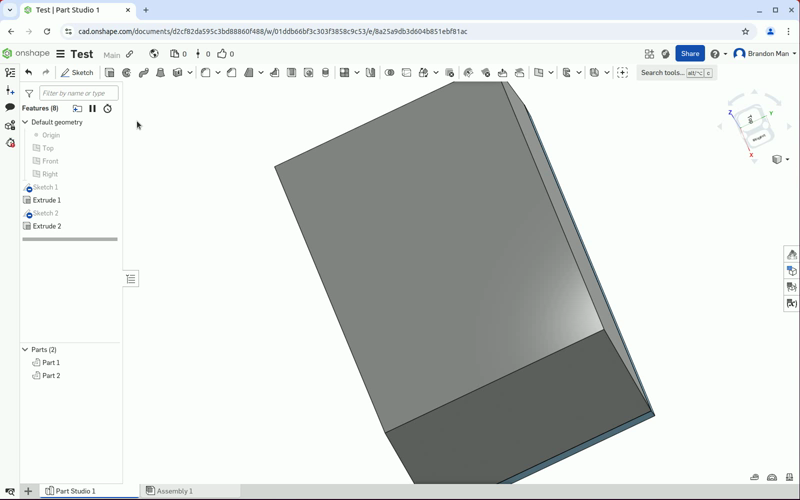
key(up, 2)
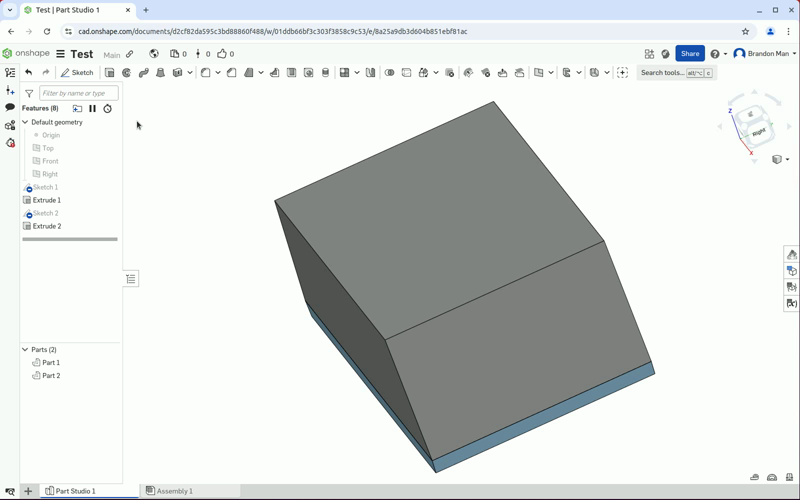
key(right, 2)
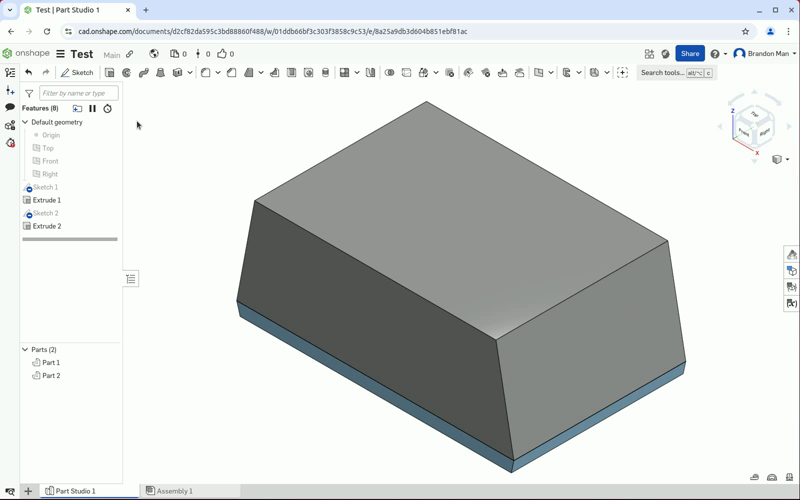
mouse_move(73, 189)
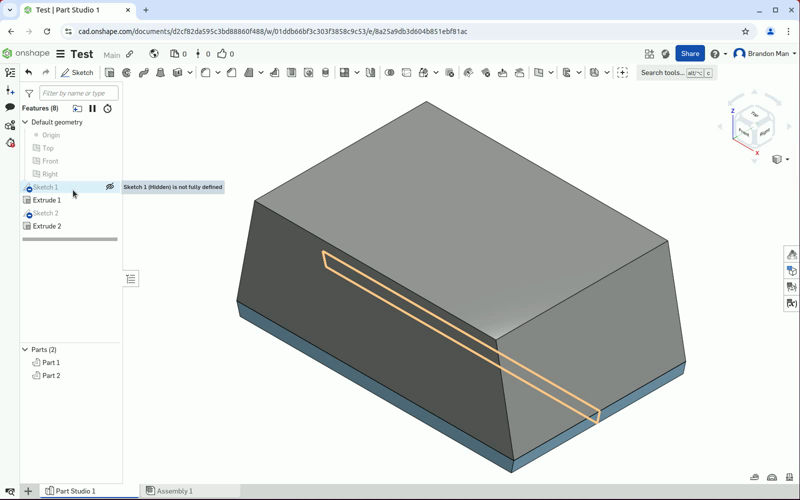
click(73, 189)